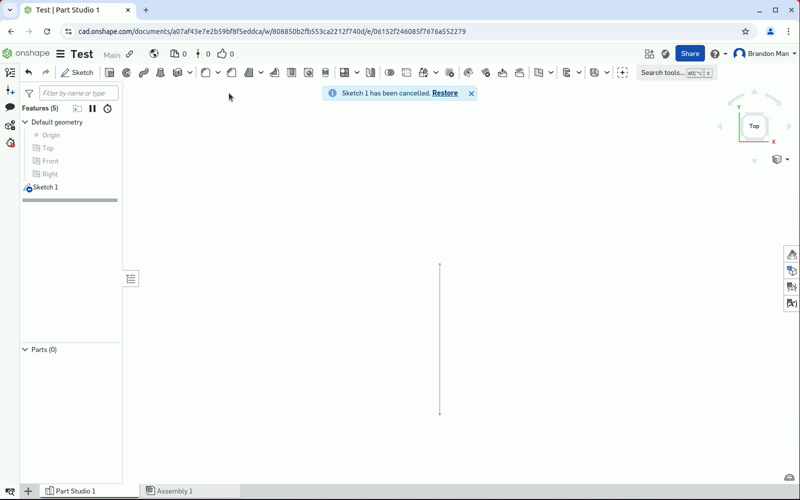
key(shift+h)
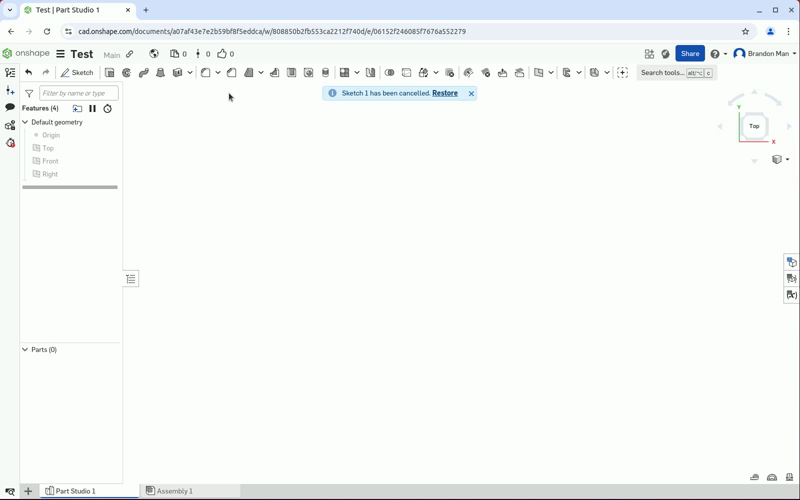
mouse_move(73, 352)
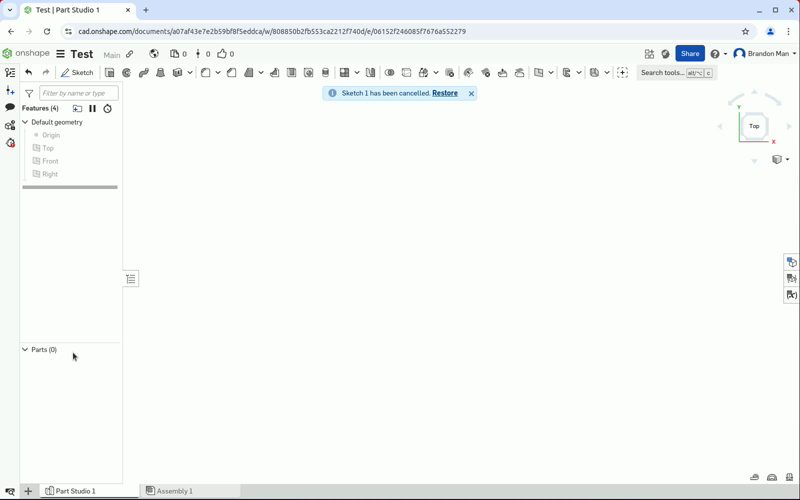
key(y)
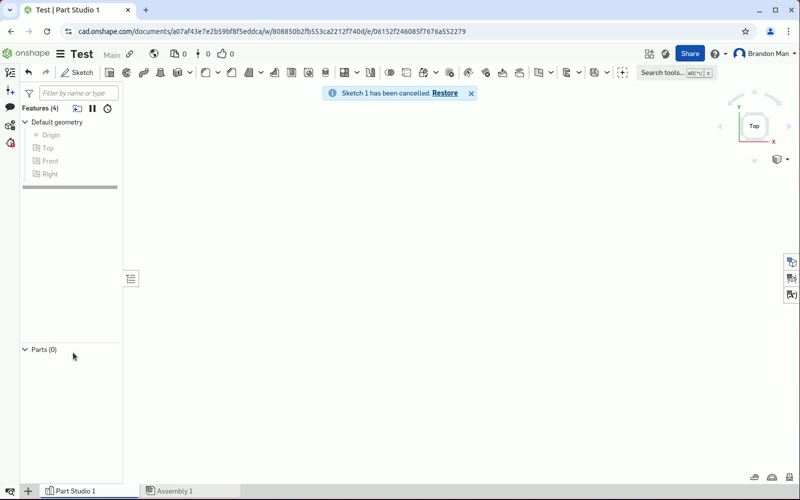
key(shift+p)
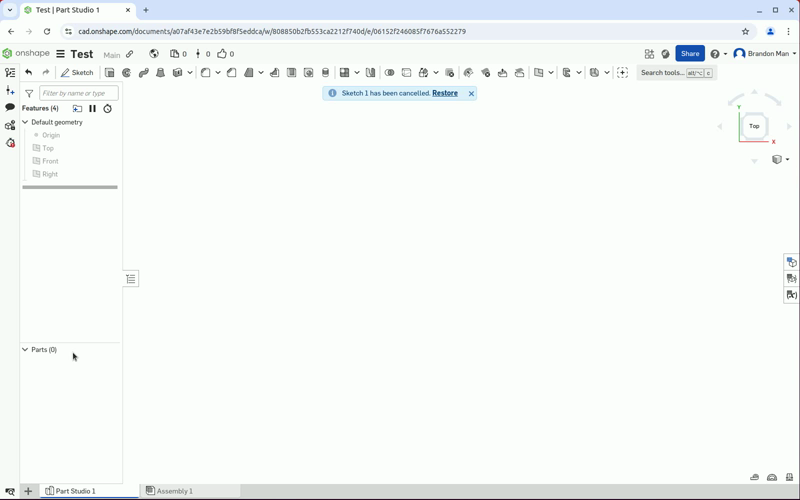
key(space)
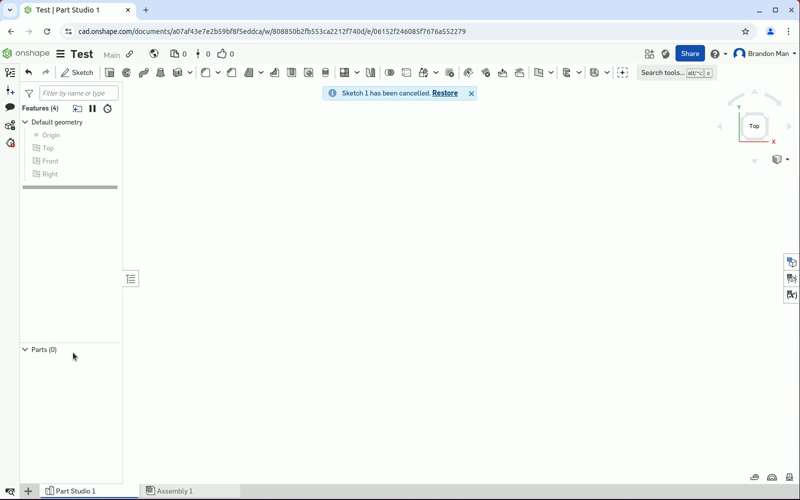
key_down(shift)
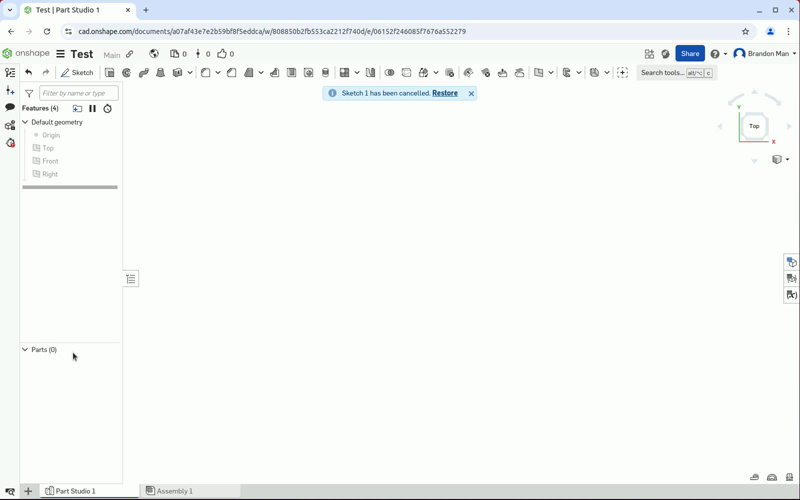
key(up)
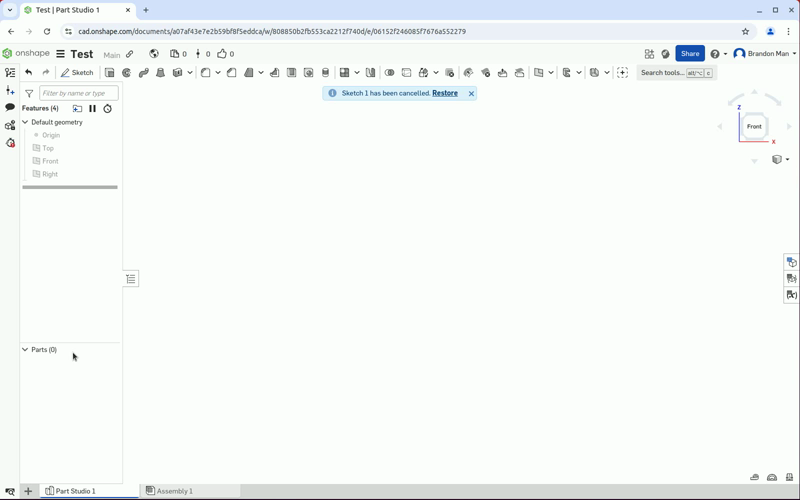
key_up(shift)
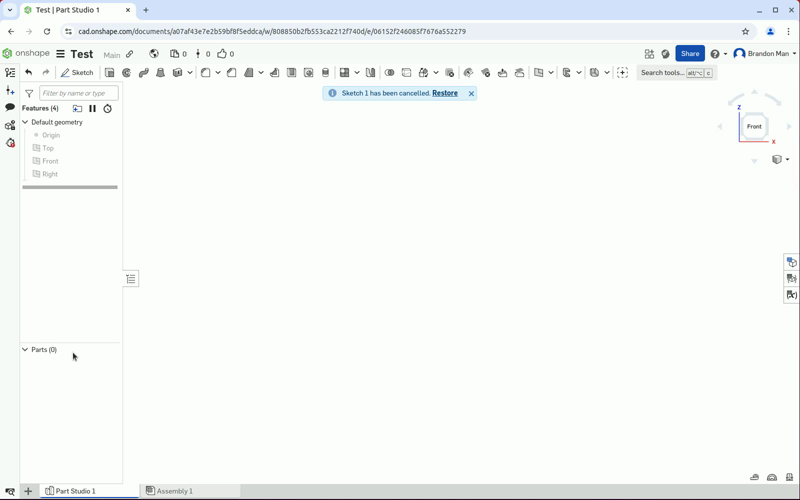
mouse_move(73, 352)
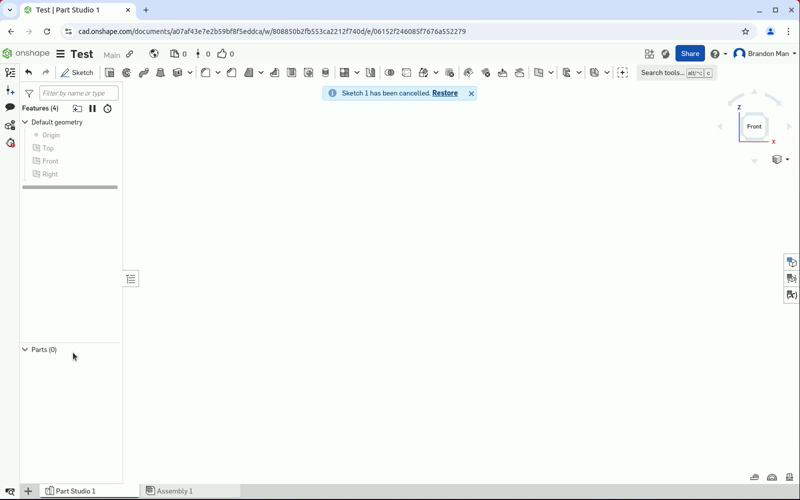
key(shift+y)
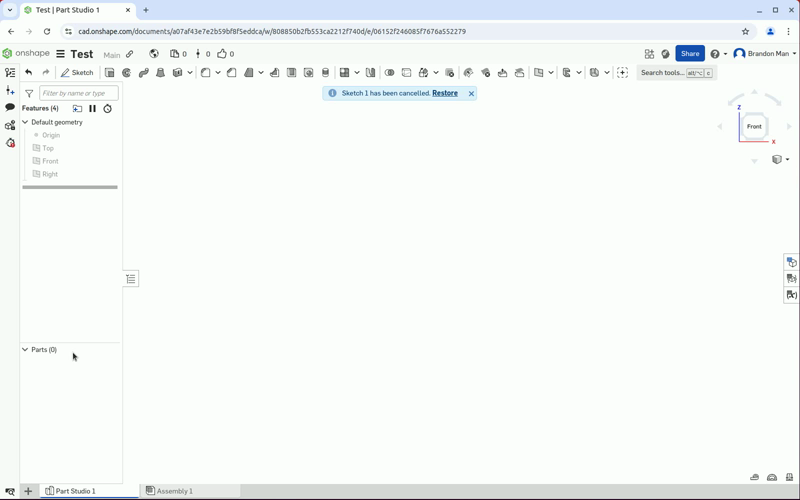
key(shift+s)
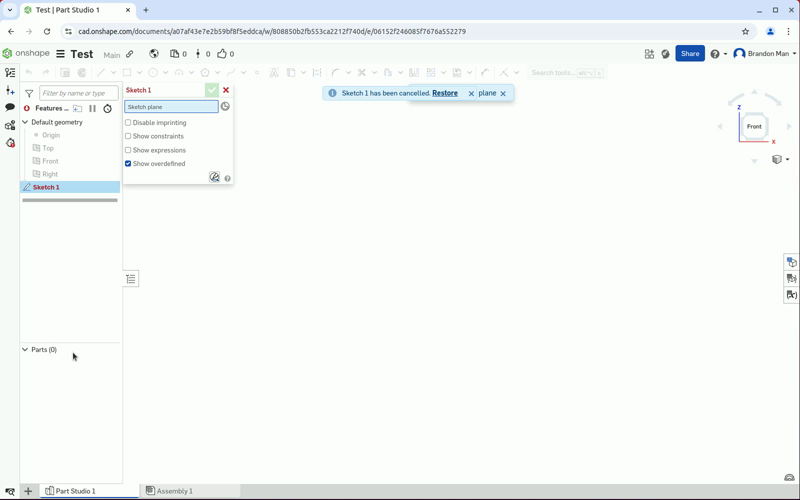
mouse_move(73, 163)
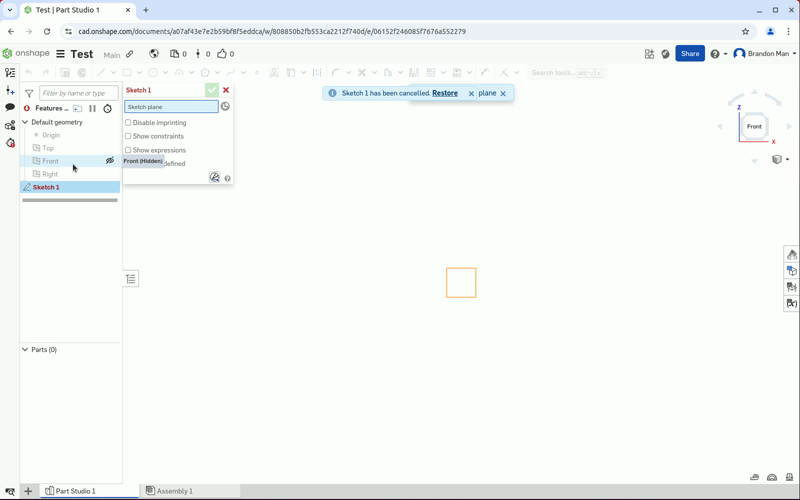
click(73, 163)
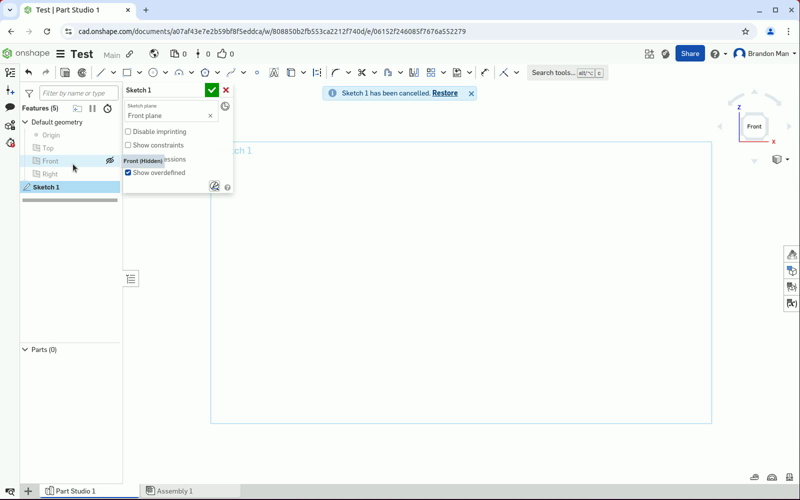
mouse_move(73, 352)
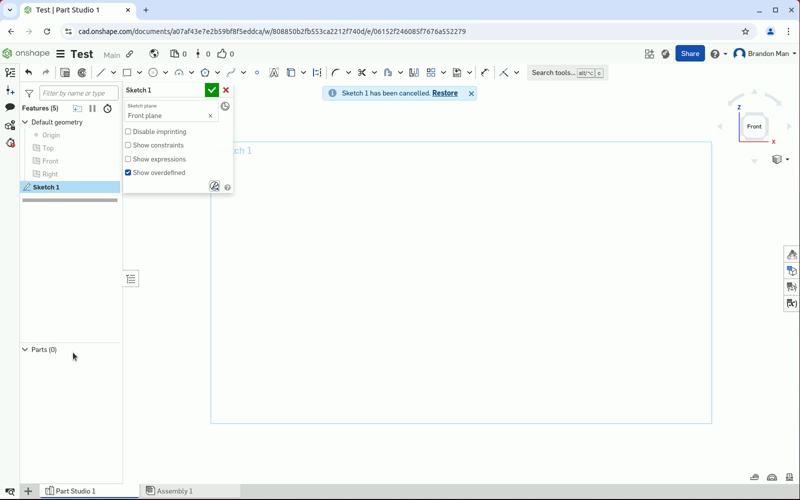
key(y)
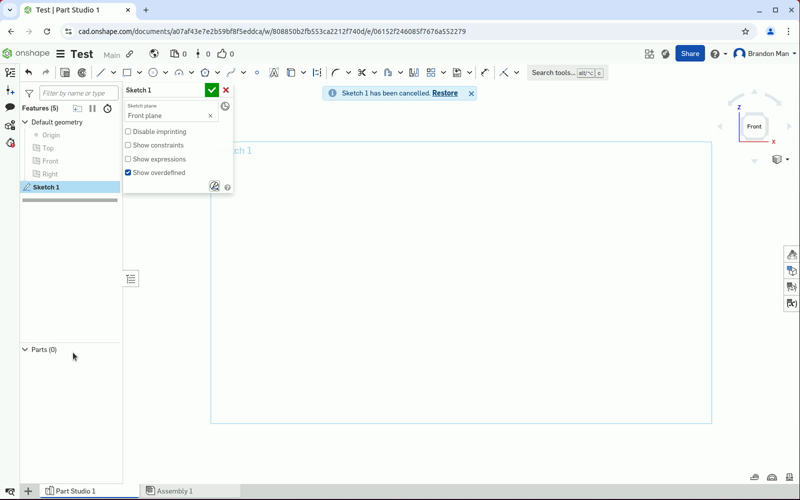
key(c)
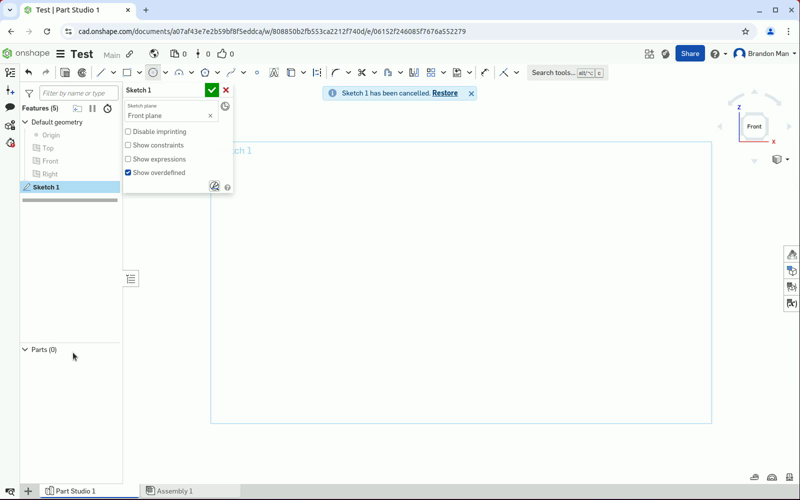
key_down(shift)
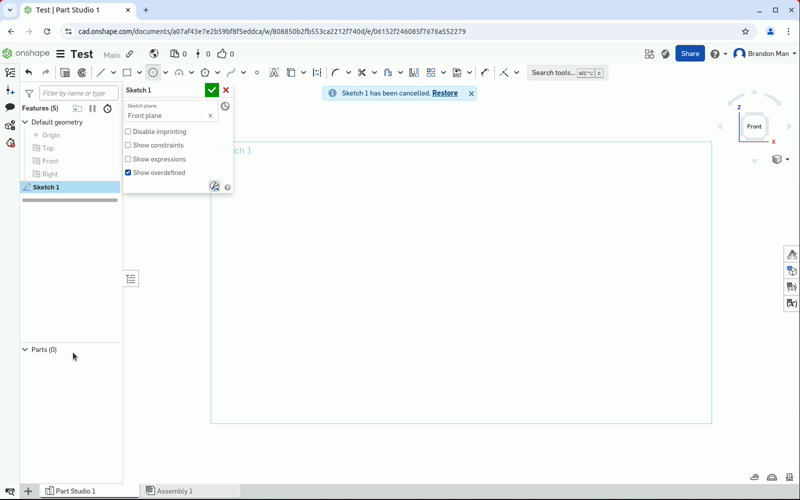
mouse_move(368, 182)
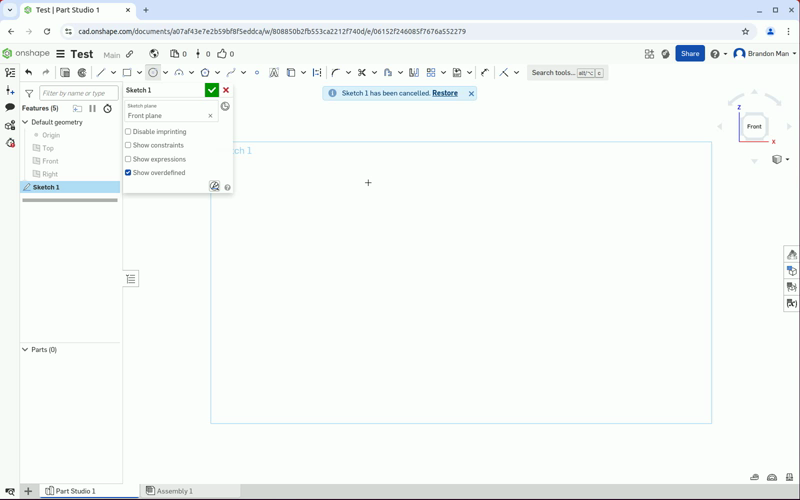
click(368, 182)
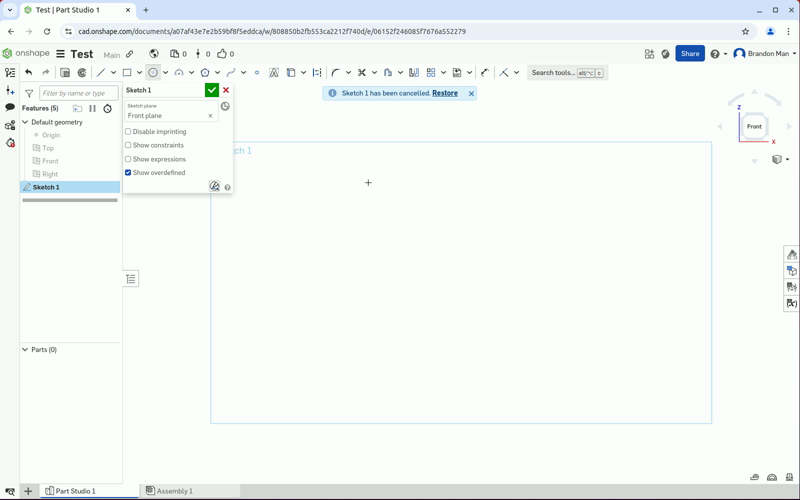
key_up(shift)
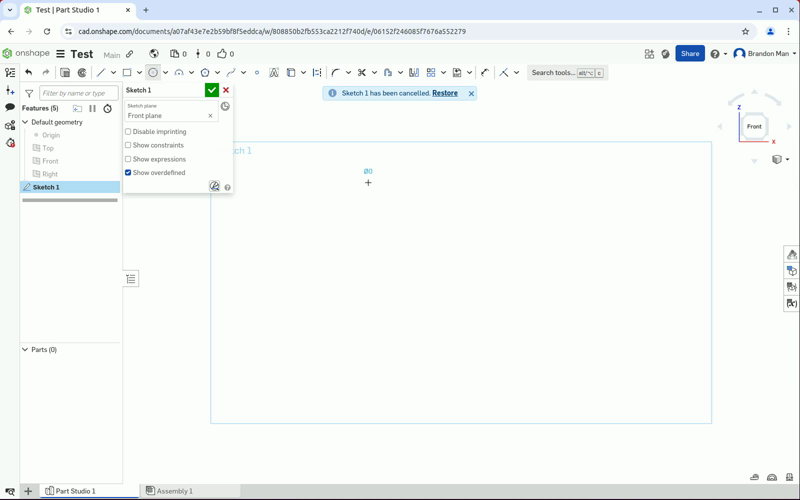
mouse_move(380, 182)
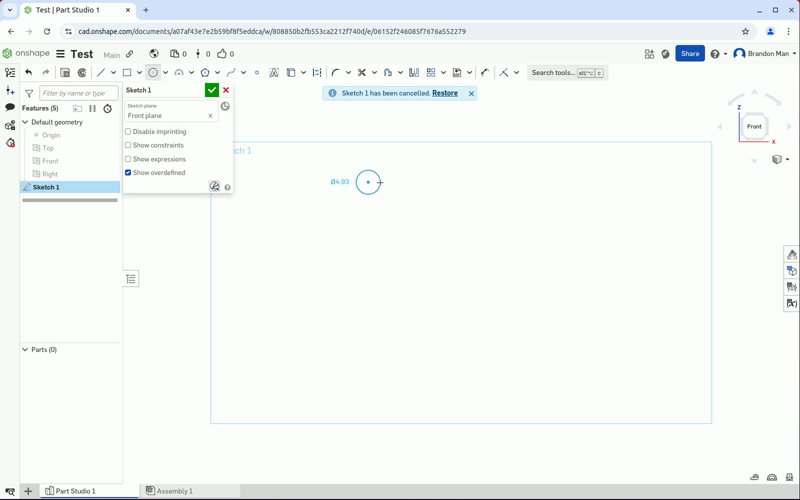
click(380, 182)
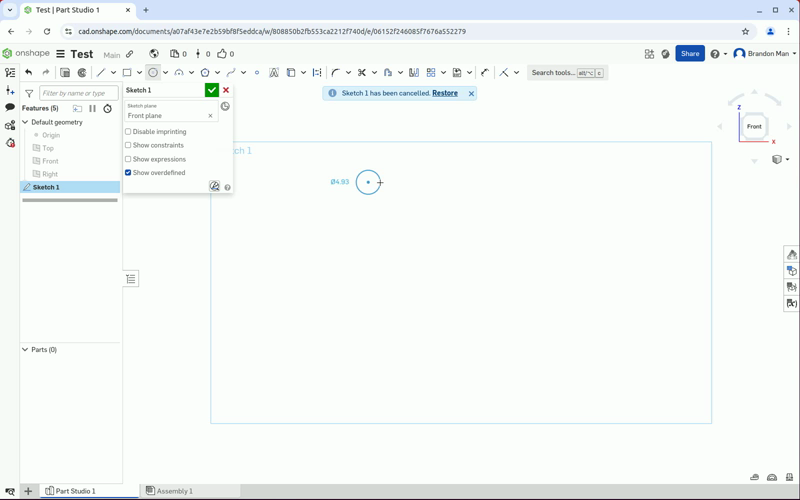
key(esc)
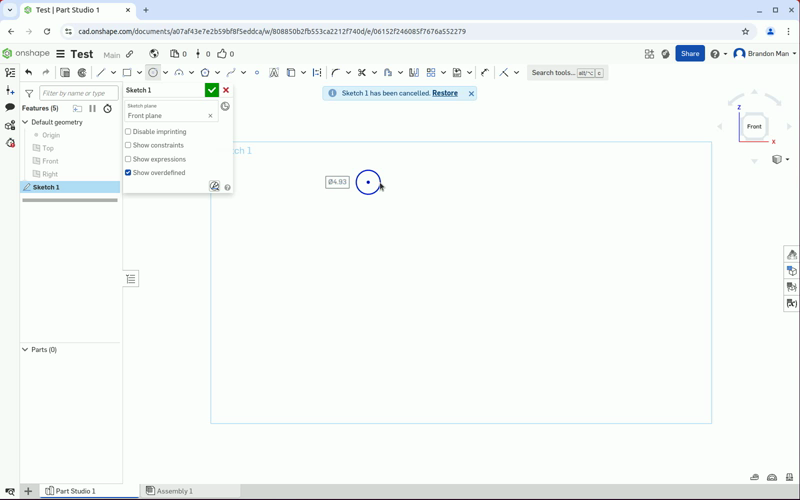
key(c)
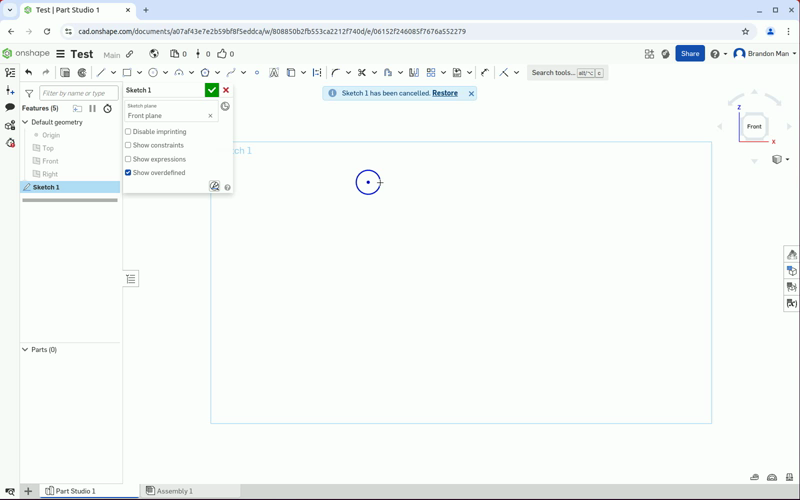
key_down(shift)
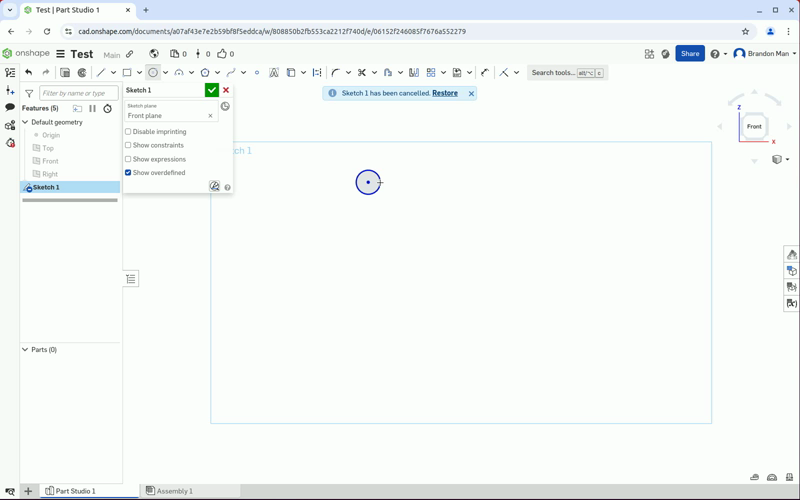
mouse_move(368, 182)
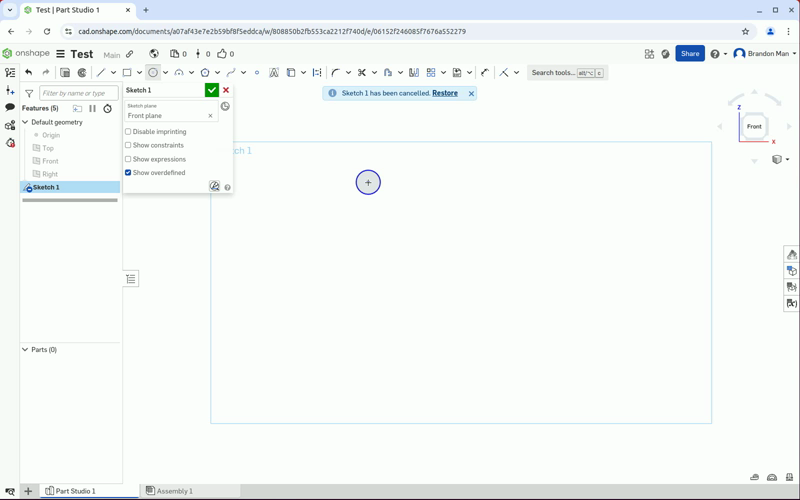
click(368, 182)
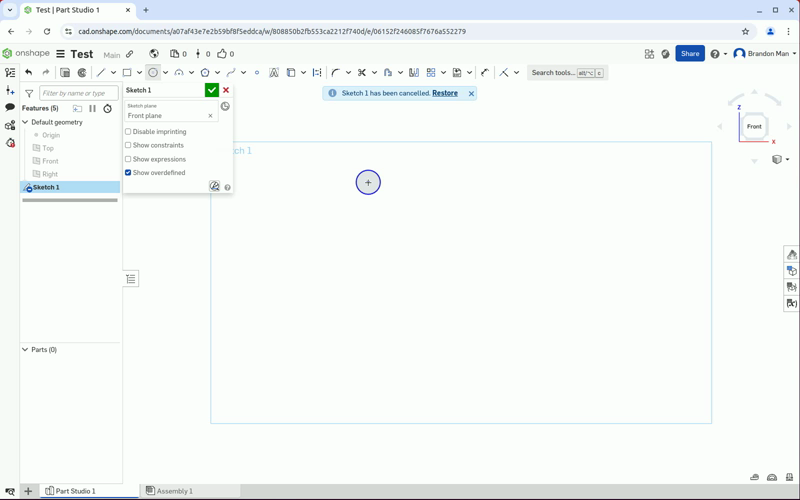
key_up(shift)
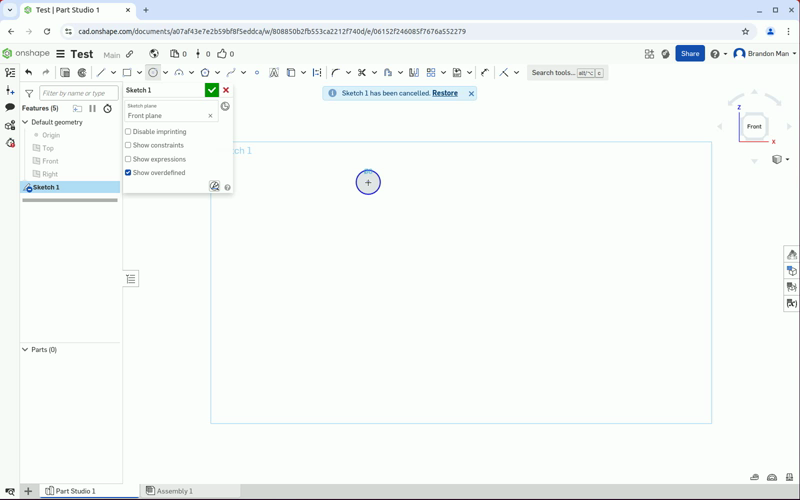
mouse_move(371, 182)
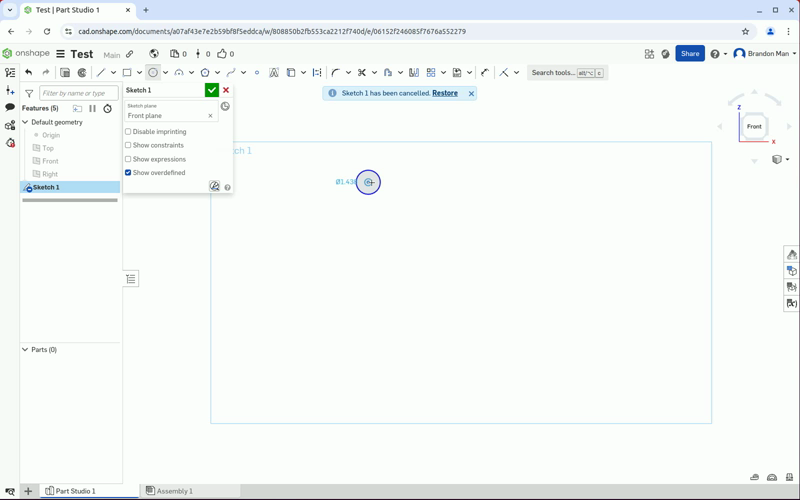
scroll(6)
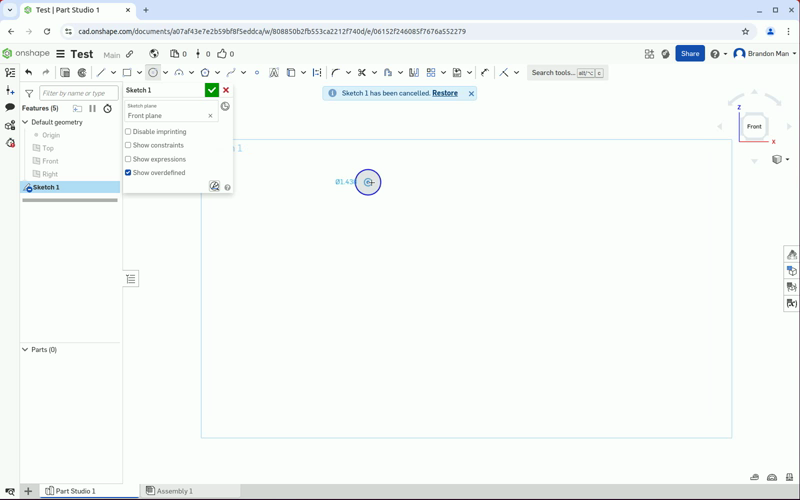
scroll(6)
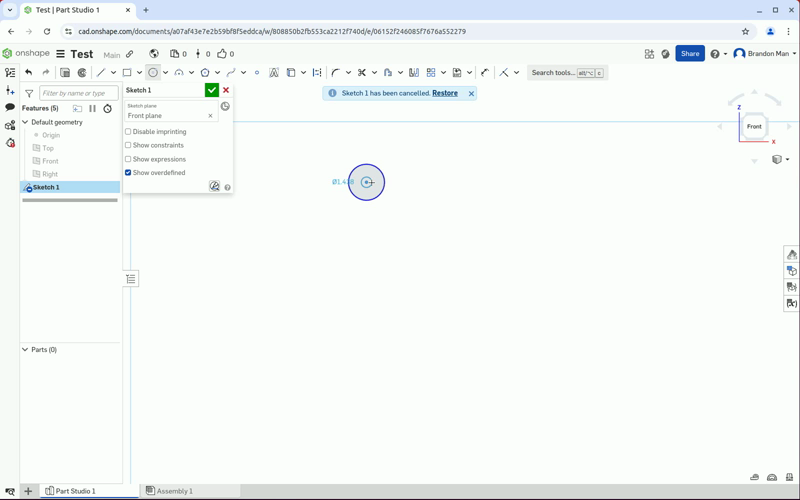
scroll(6)
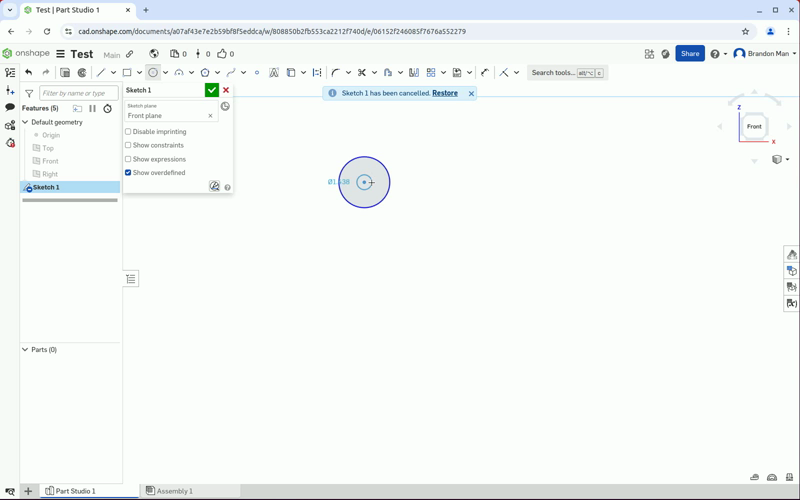
scroll(6)
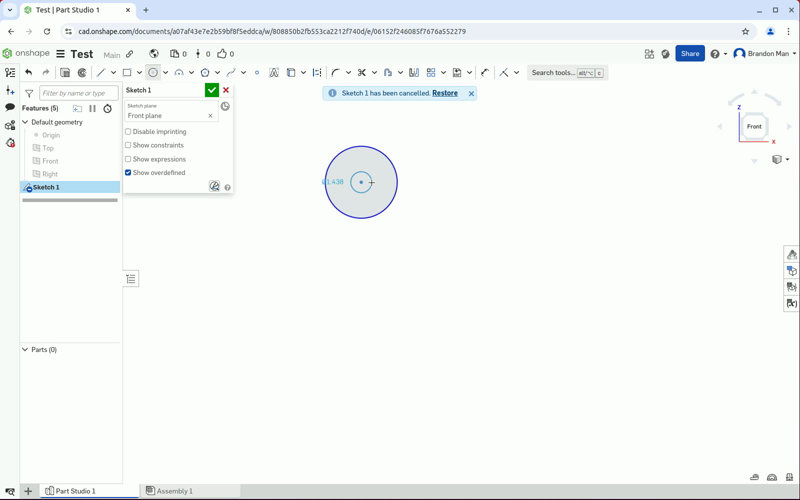
scroll(6)
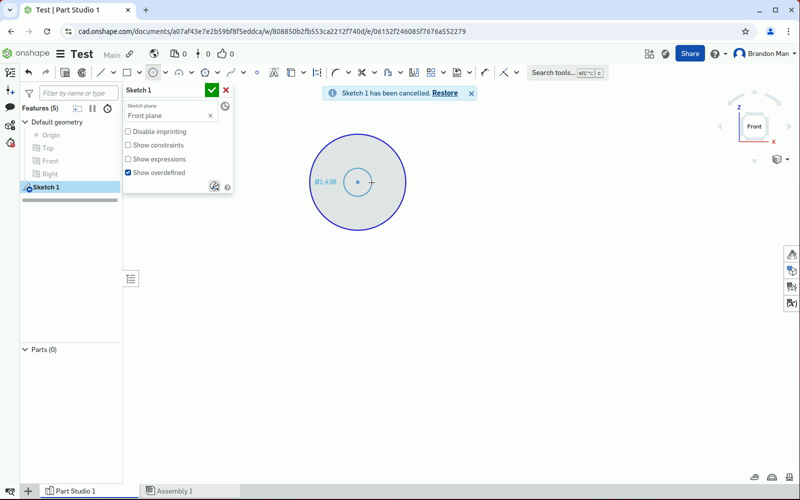
scroll(6)
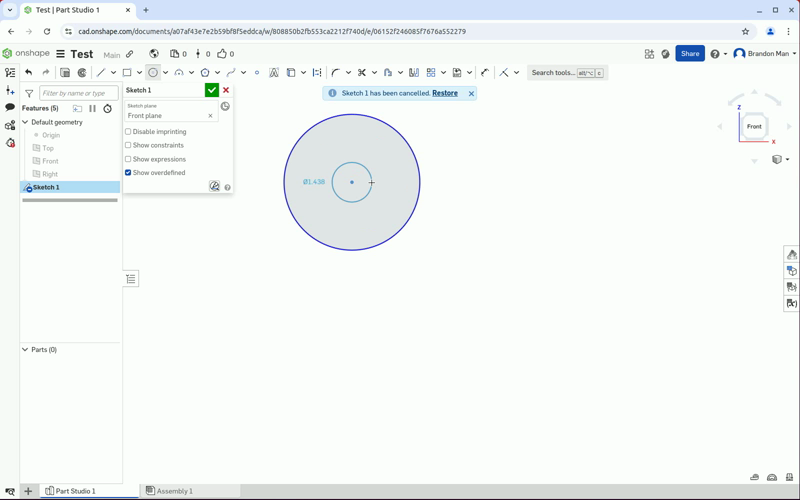
scroll(6)
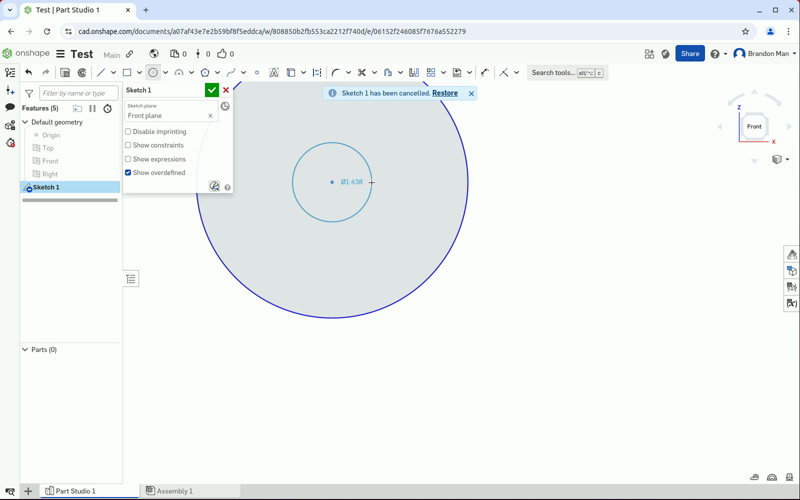
click(371, 182)
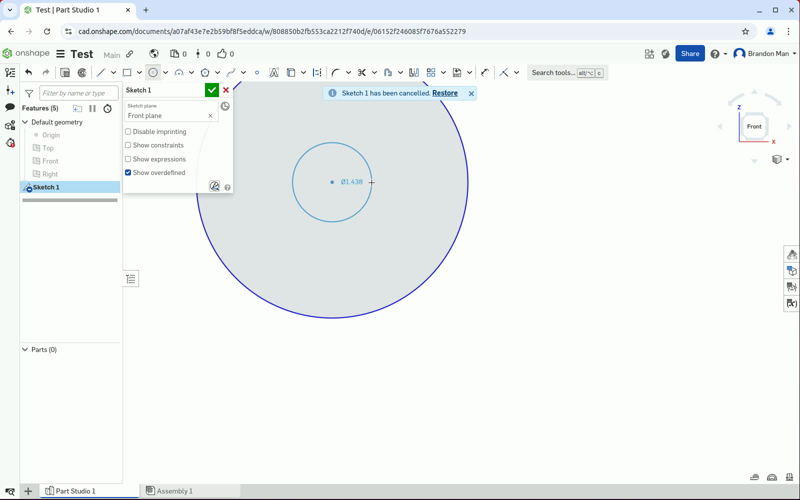
scroll(-6)
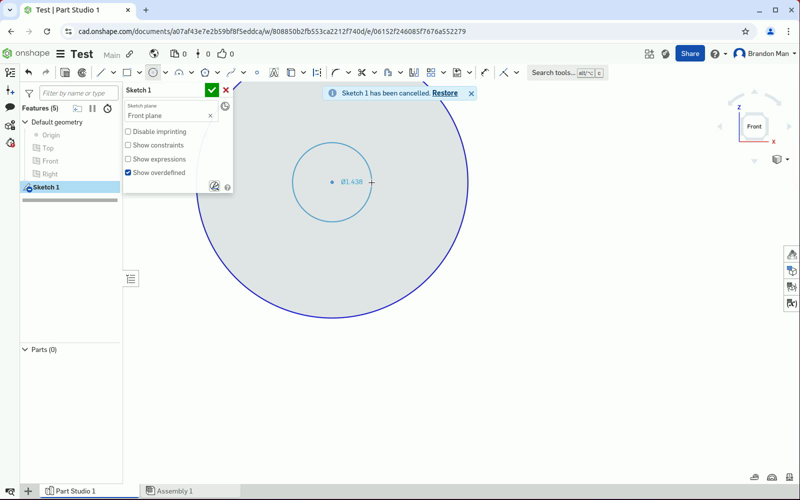
scroll(-6)
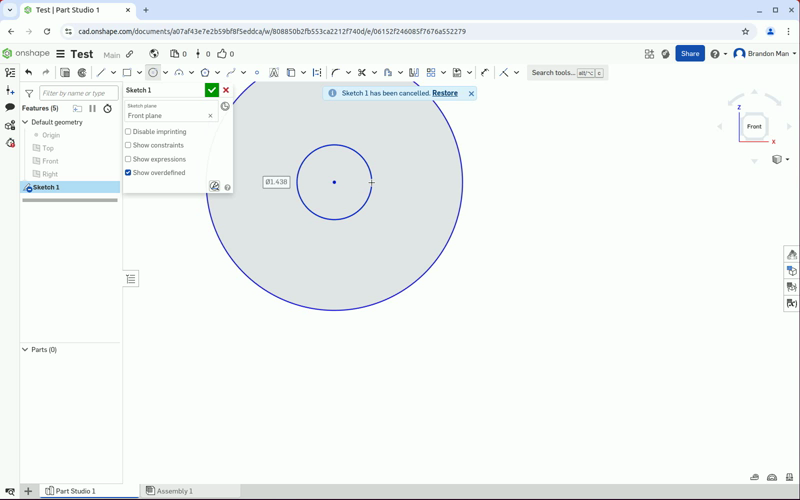
scroll(-6)
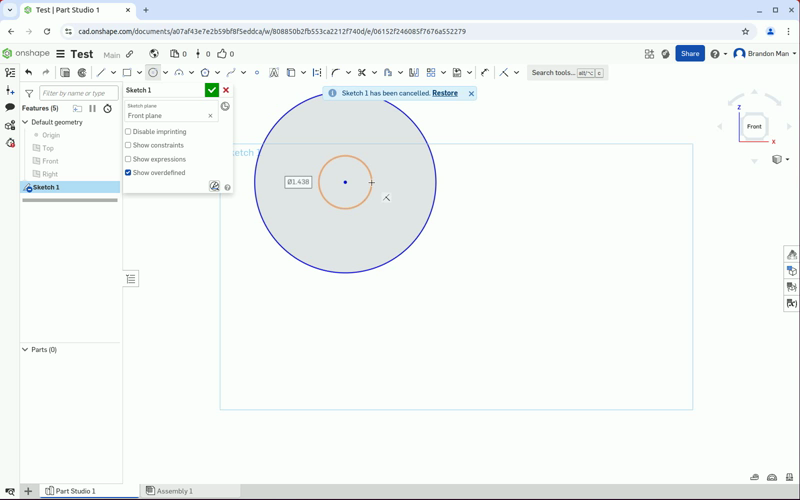
scroll(-6)
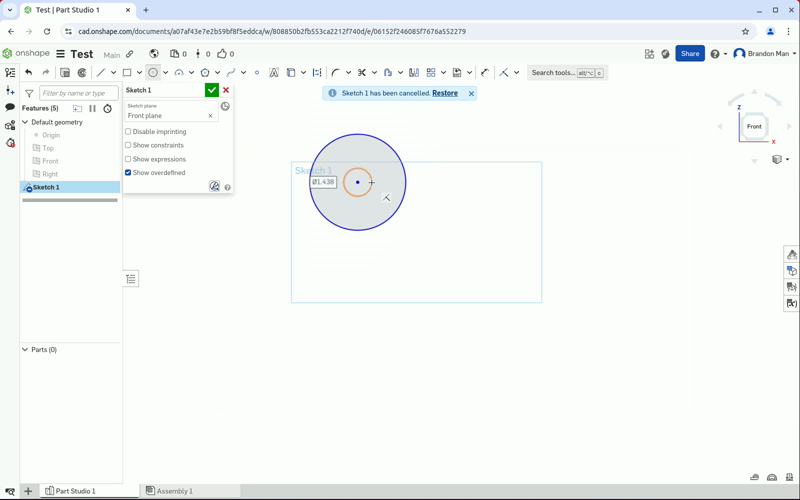
scroll(-6)
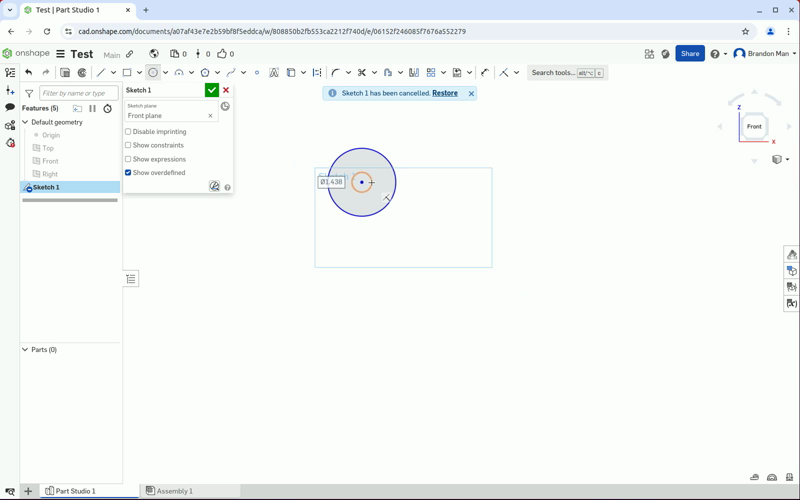
scroll(-6)
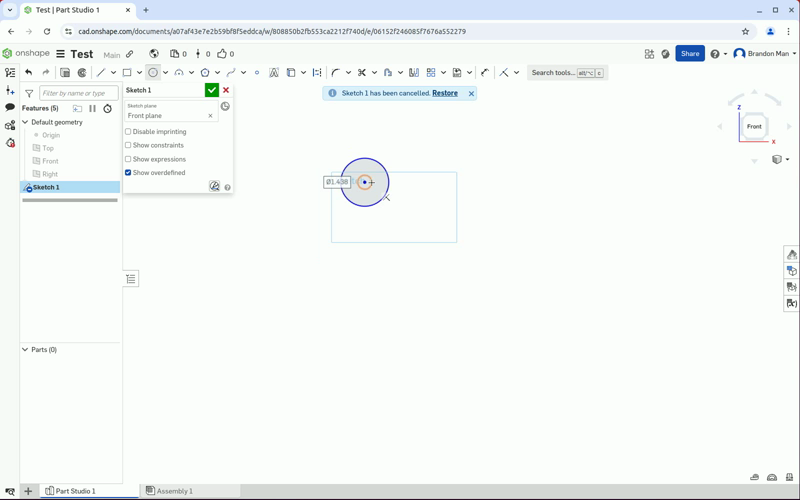
scroll(-6)
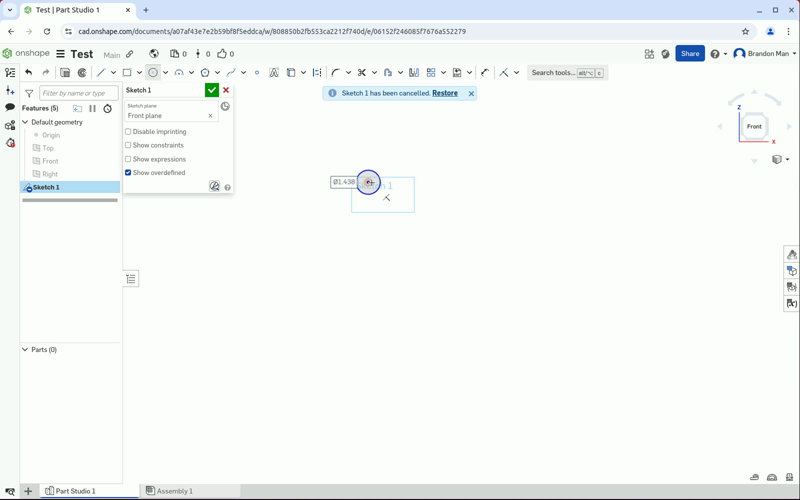
key(esc)
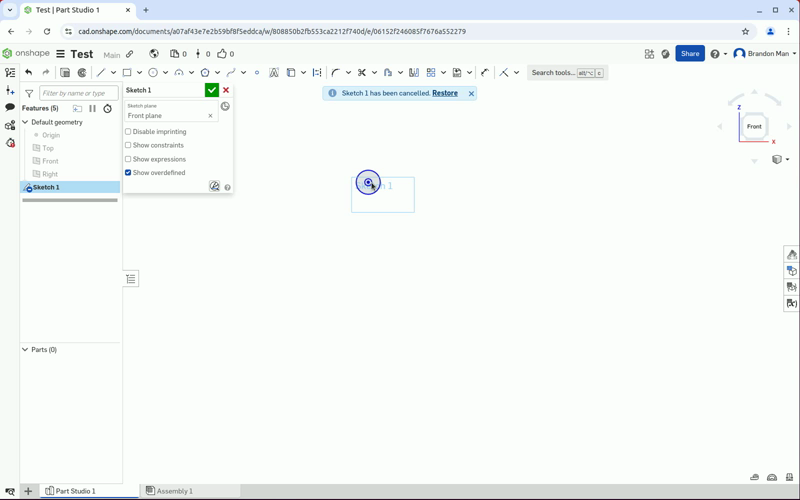
mouse_move(359, 187)
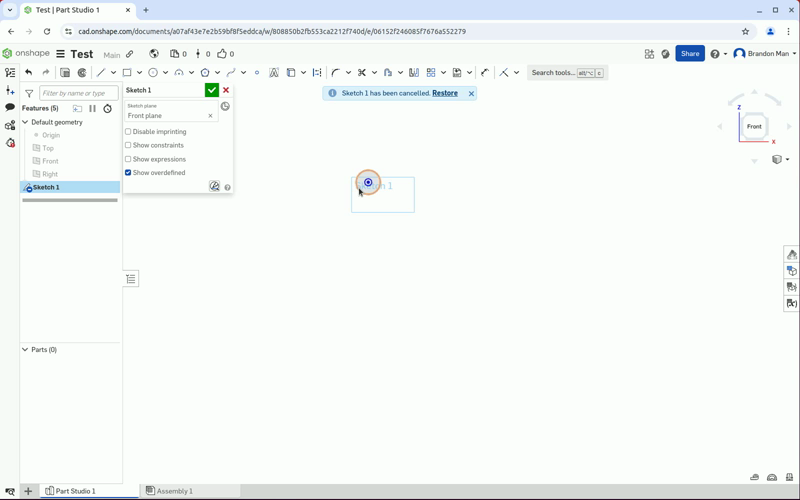
scroll(6)
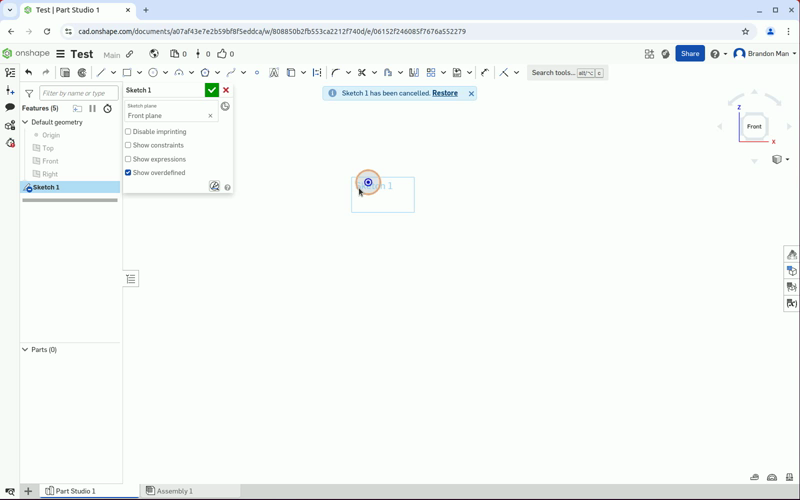
scroll(6)
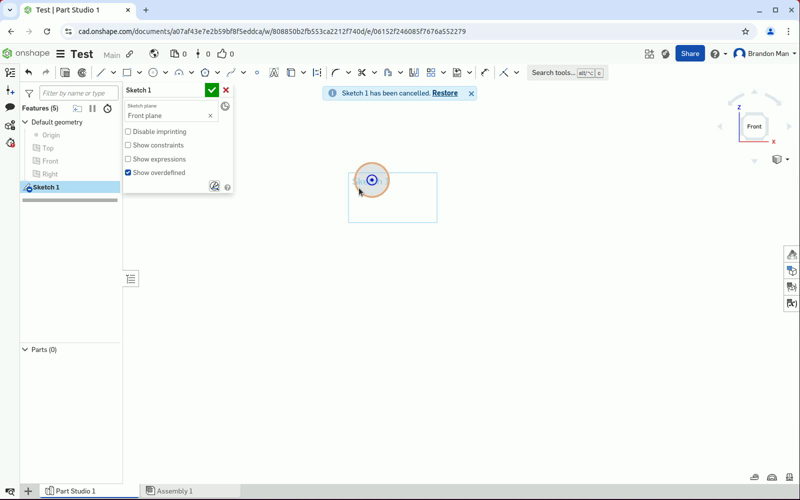
scroll(6)
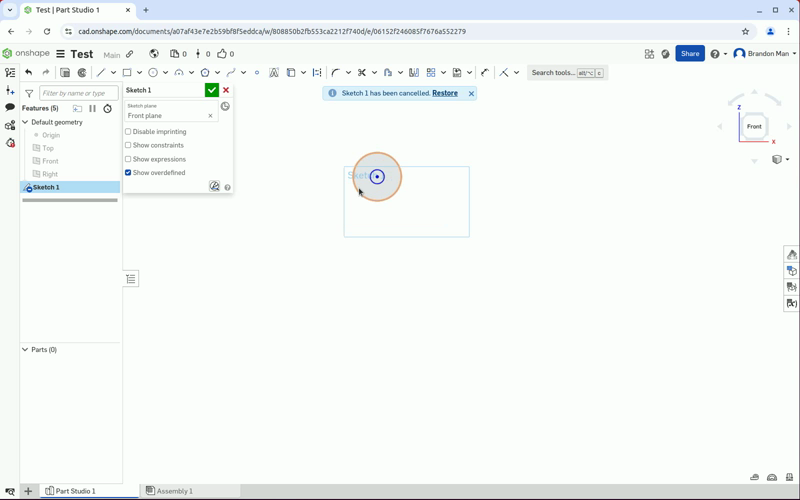
scroll(6)
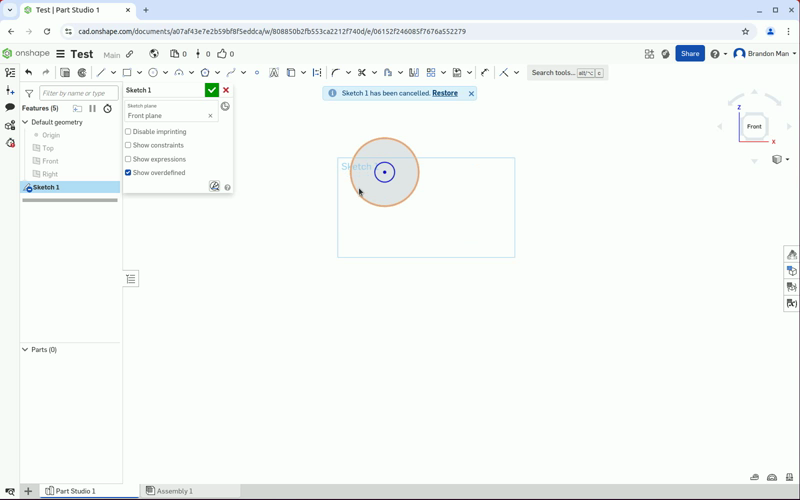
scroll(6)
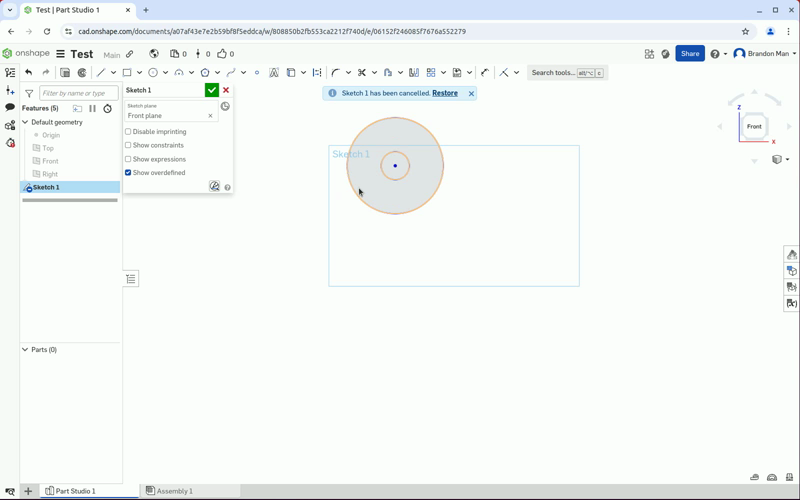
scroll(6)
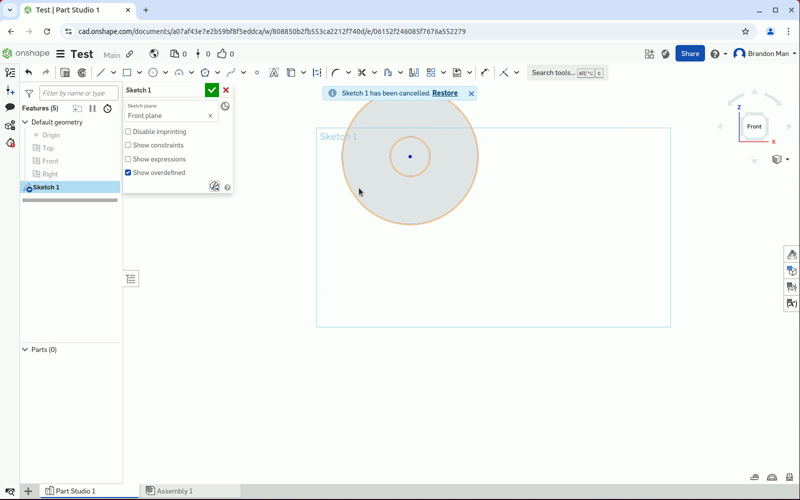
scroll(6)
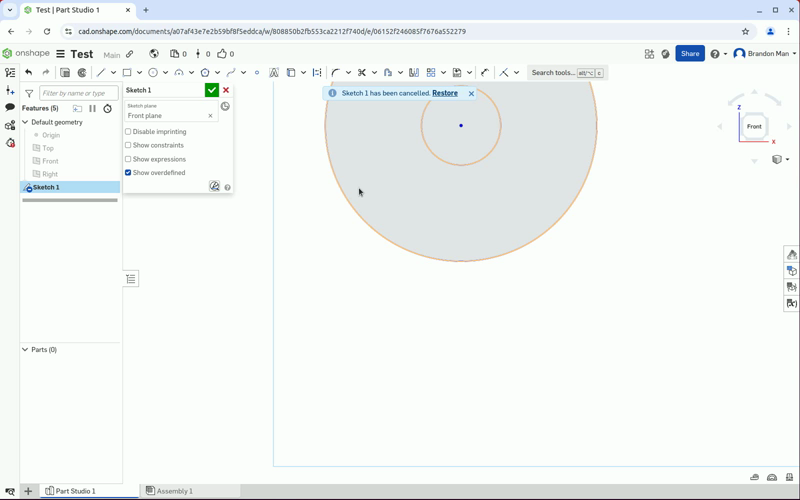
click(359, 187)
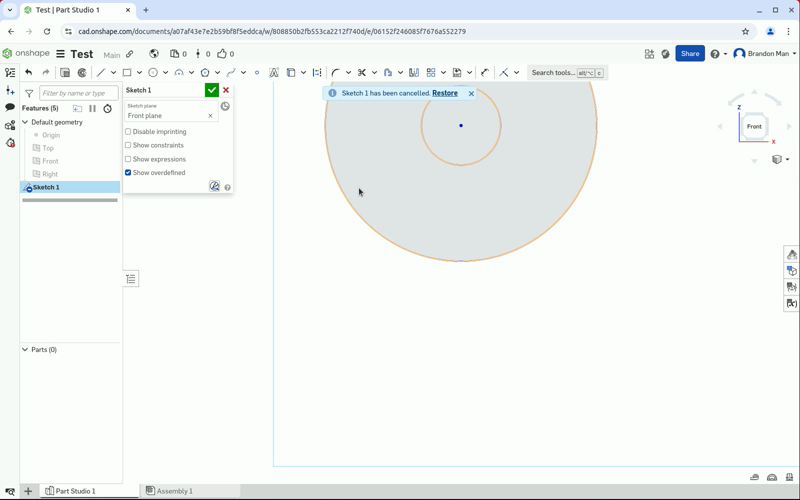
scroll(-6)
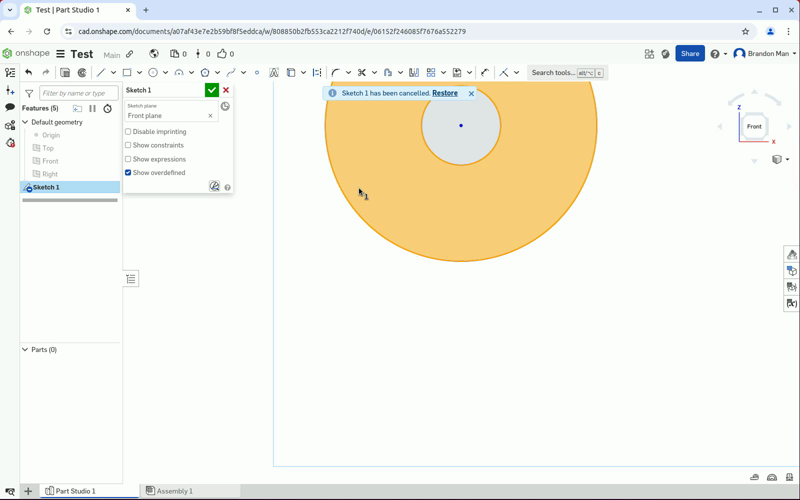
scroll(-6)
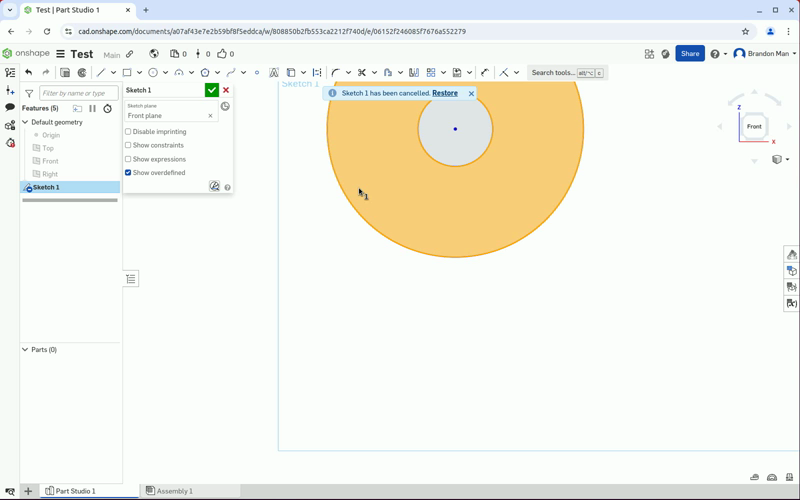
scroll(-6)
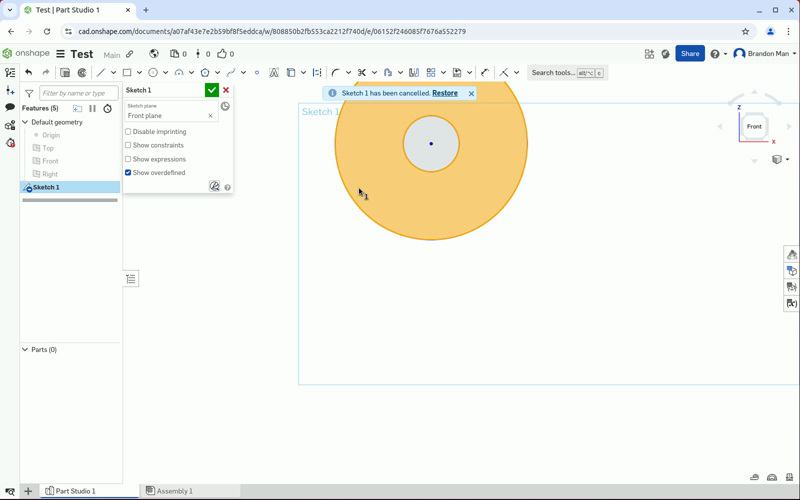
scroll(-6)
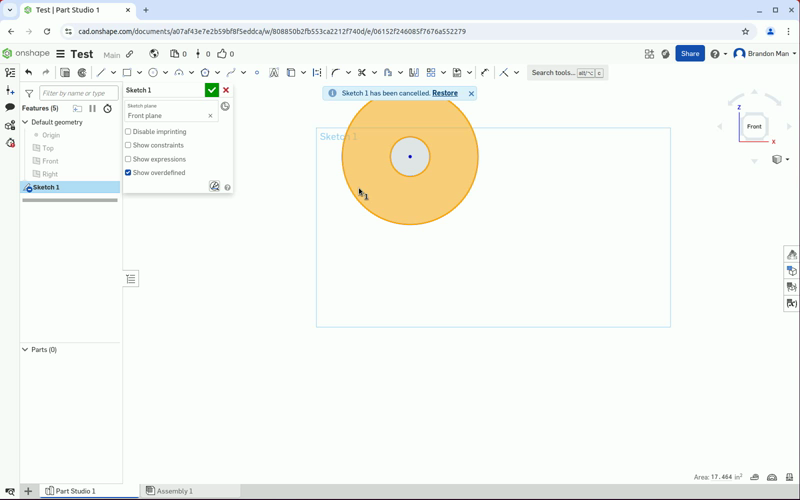
scroll(-6)
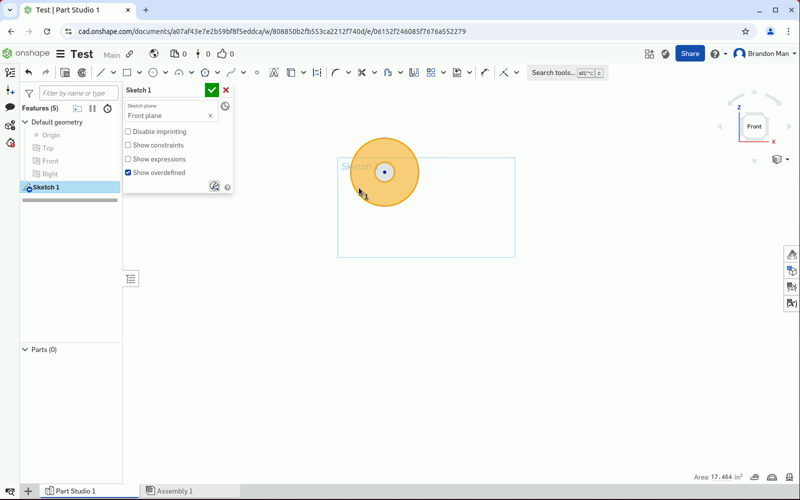
scroll(-6)
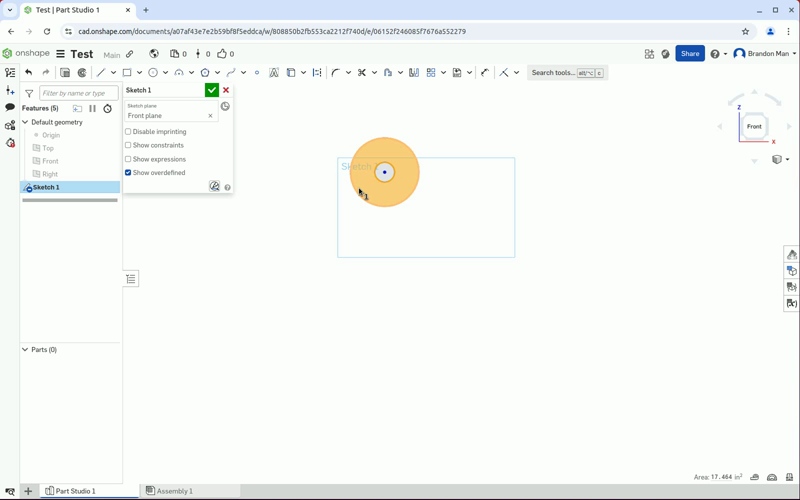
scroll(-6)
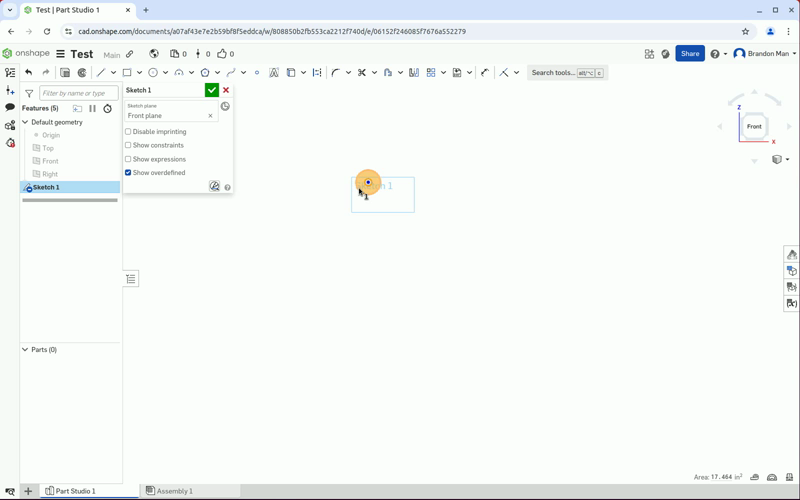
mouse_move(73, 352)
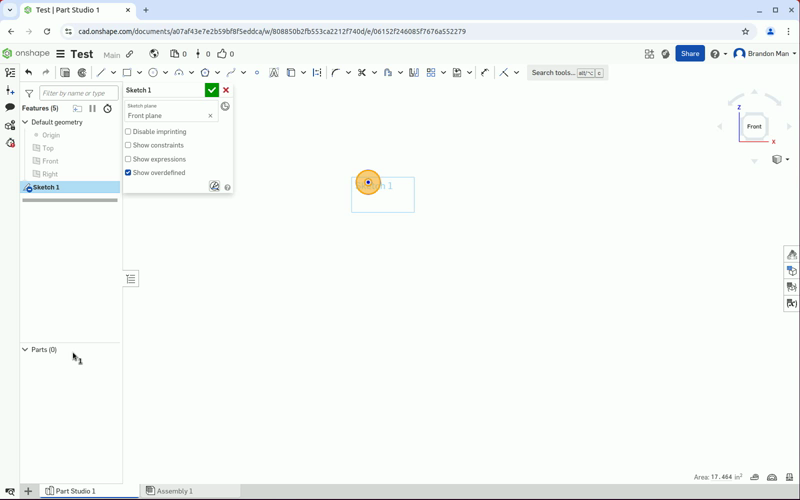
key(shift+y)
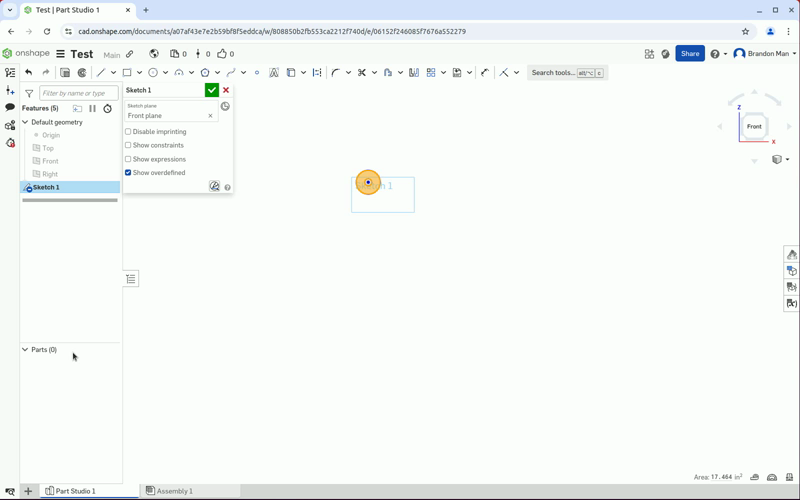
key(shift+e)
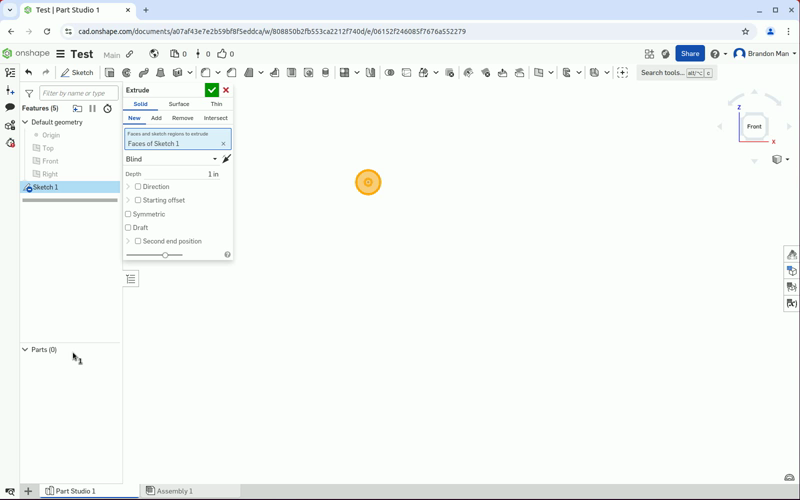
mouse_move(143, 106)
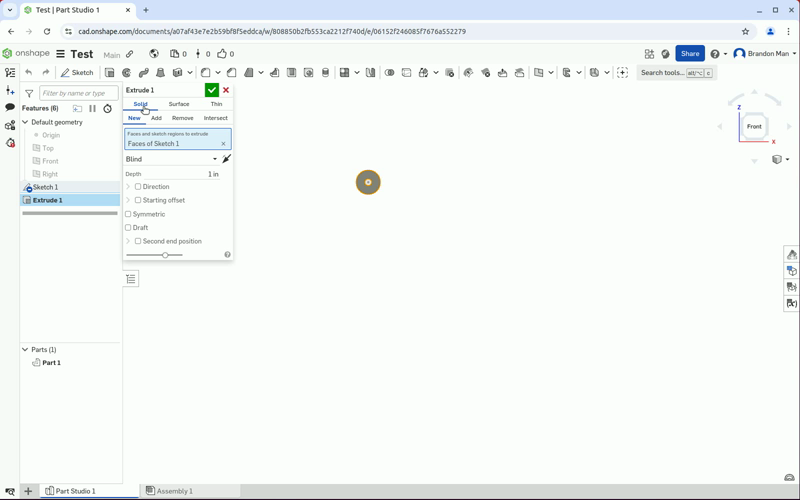
click(143, 106)
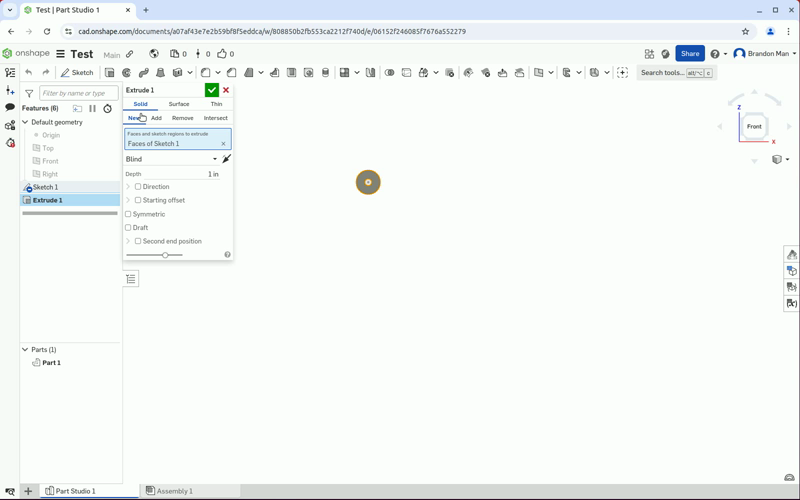
mouse_move(137, 120)
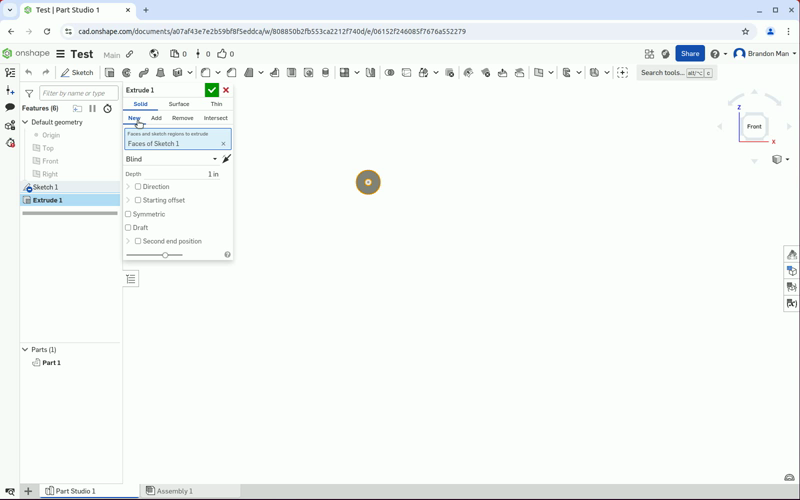
click(137, 120)
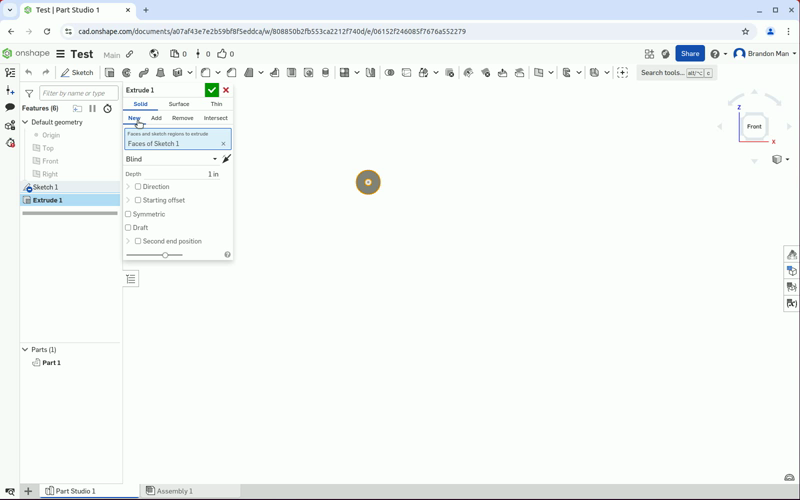
key(tab, 4)
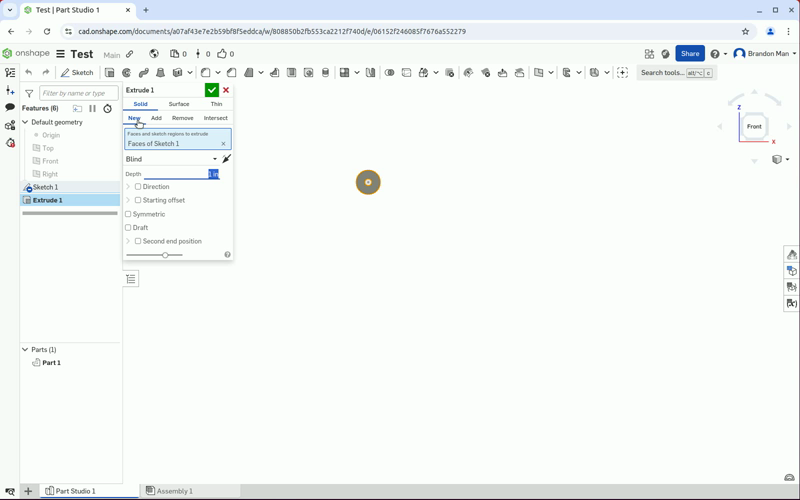
text(0.722)
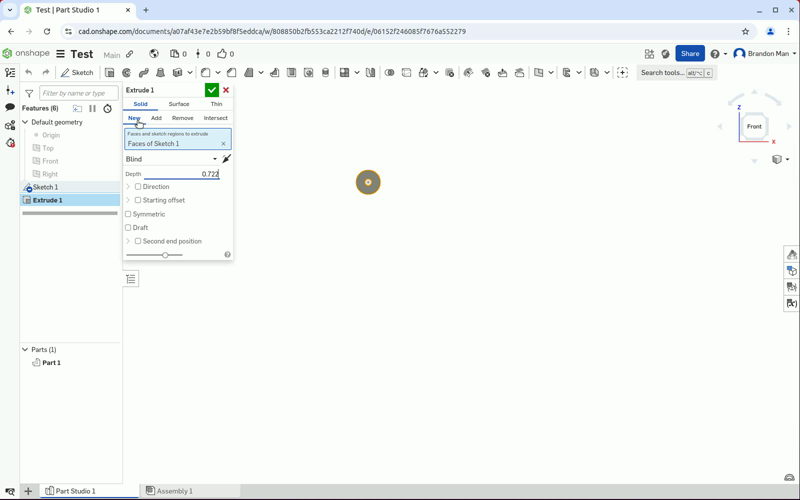
key(enter)
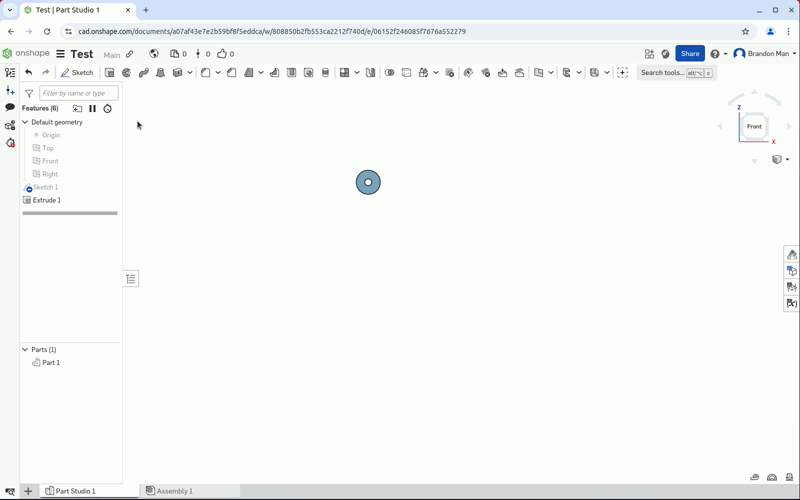
key(shift+h)
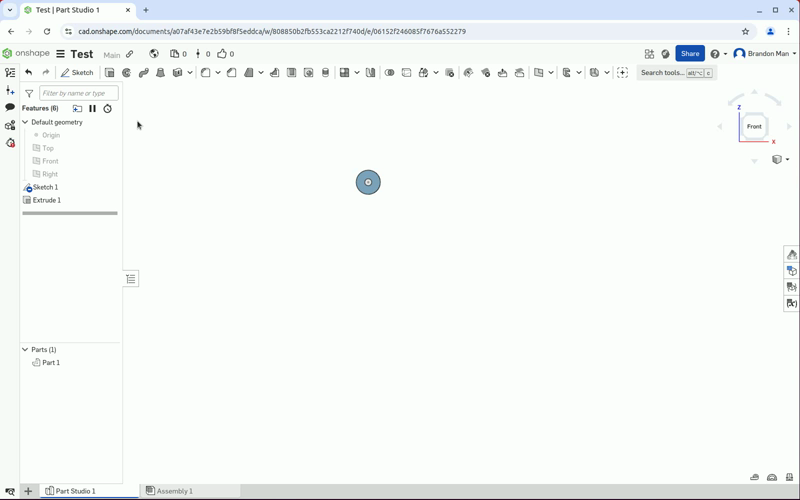
key(shift+h)
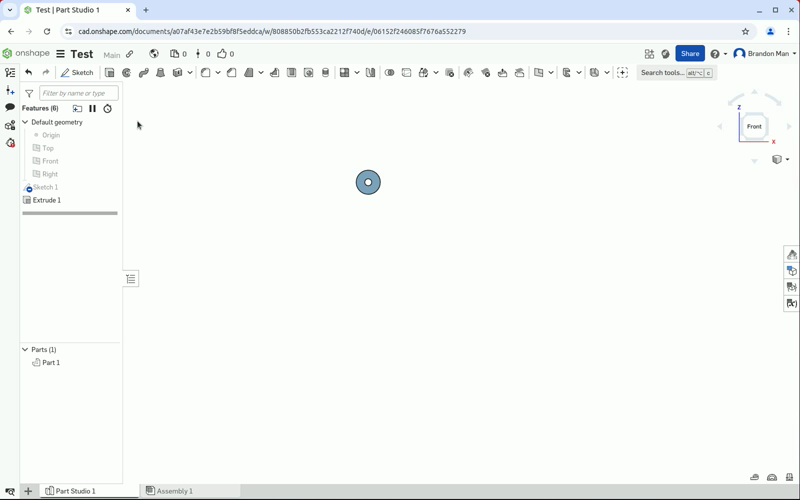
mouse_move(73, 189)
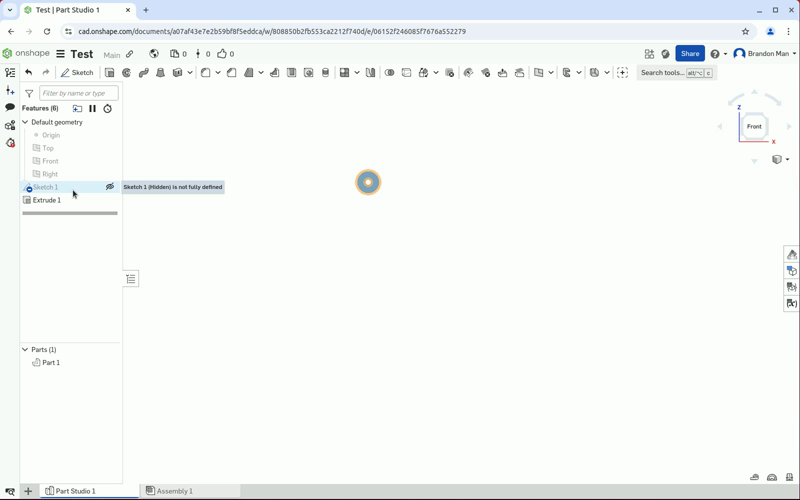
click(73, 189)
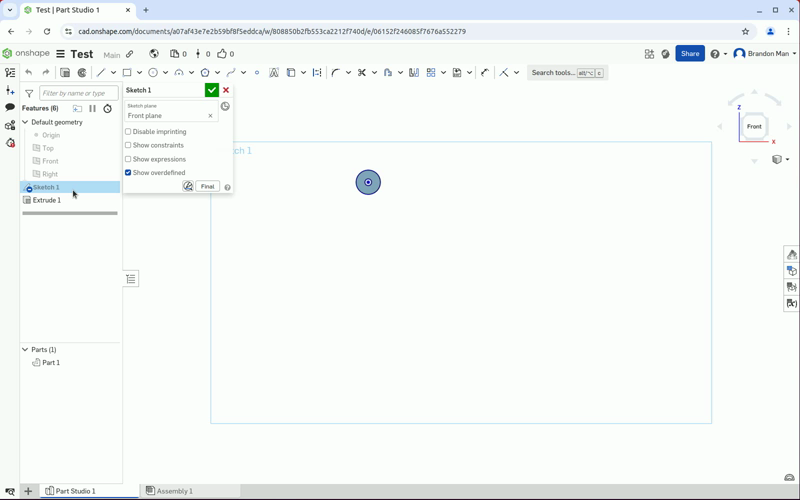
mouse_move(229, 92)
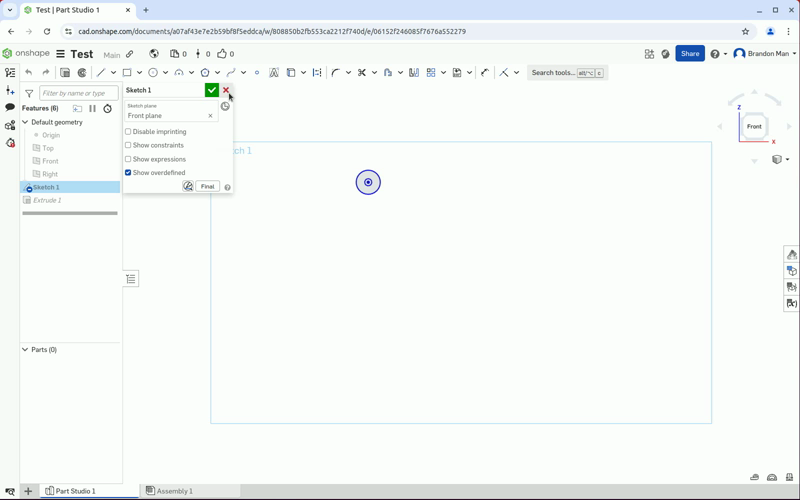
click(229, 92)
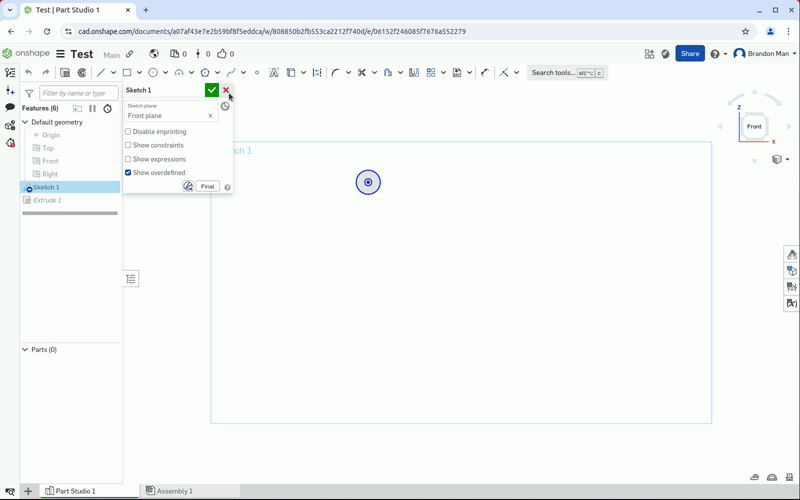
key(shift+s)
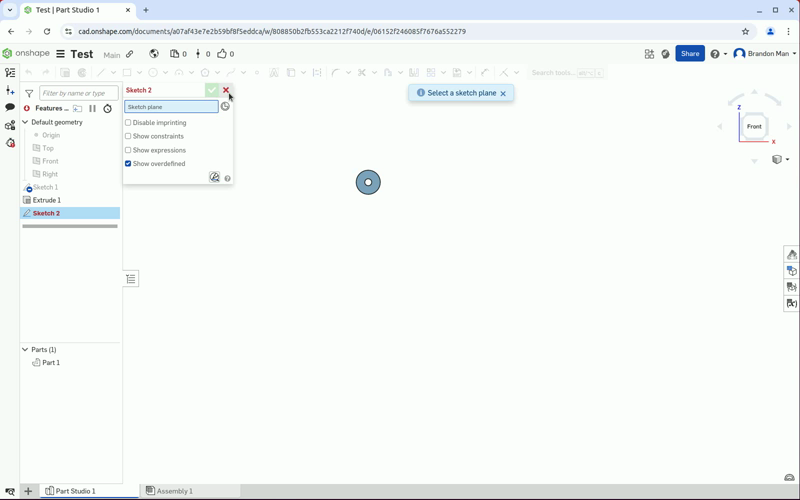
mouse_move(73, 163)
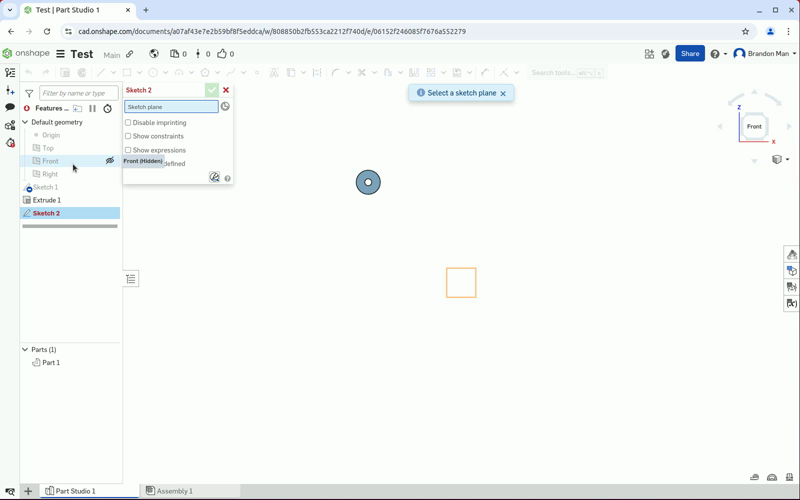
click(73, 163)
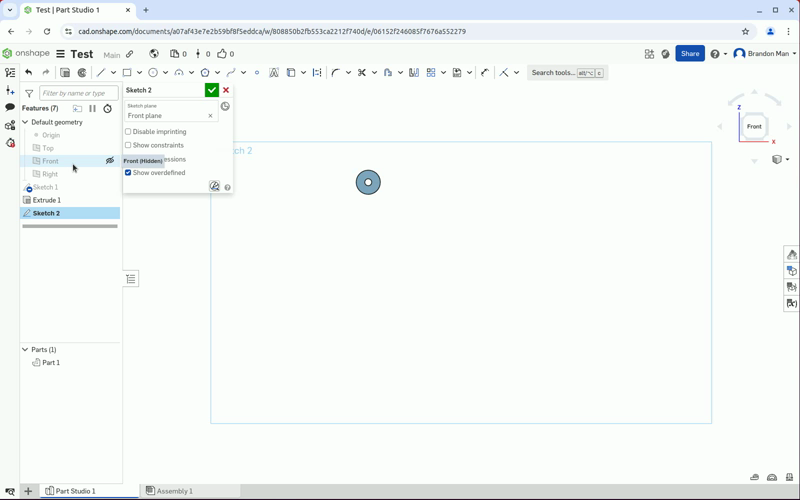
mouse_move(73, 352)
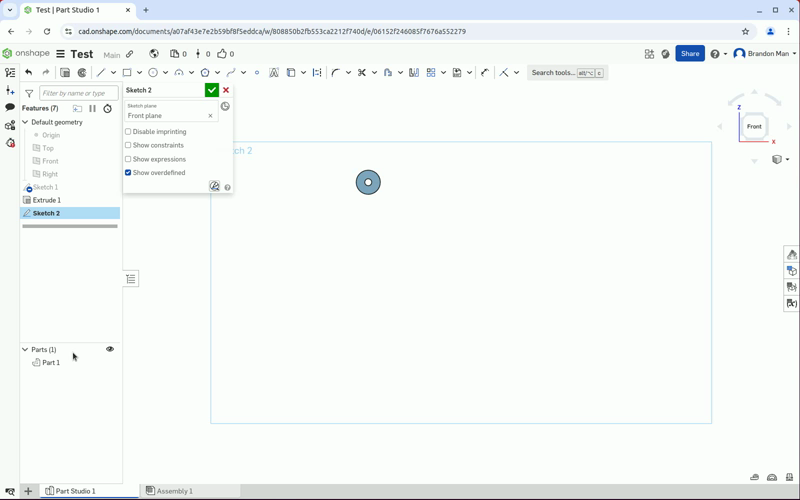
key(y)
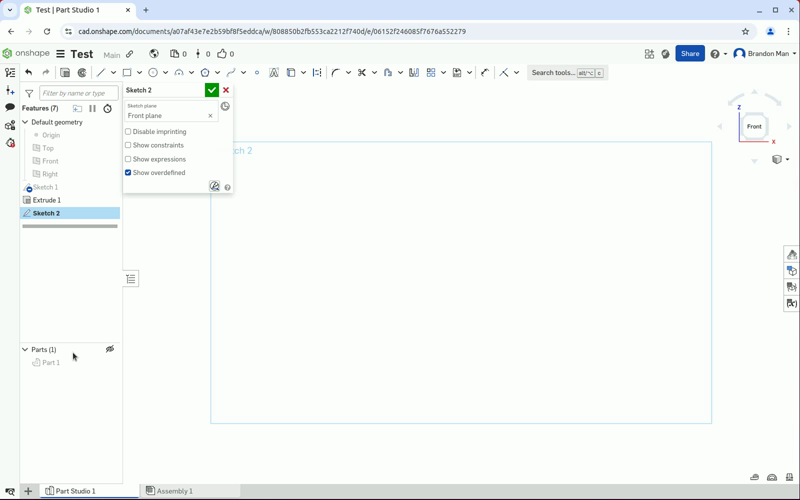
key(c)
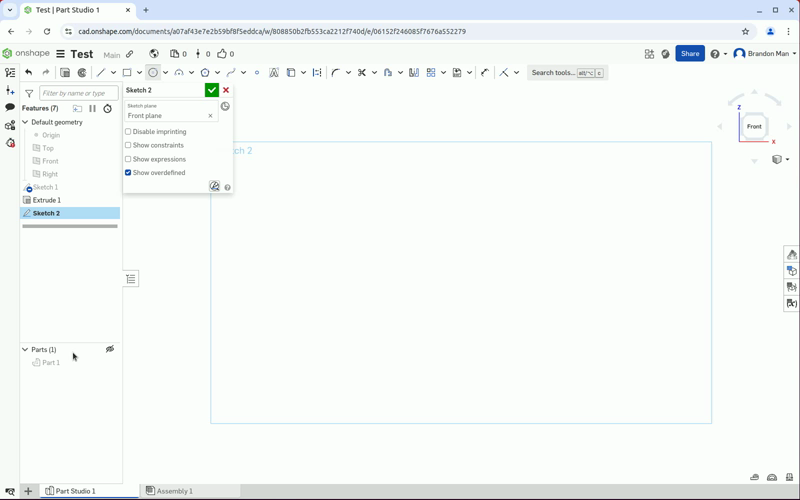
key_down(shift)
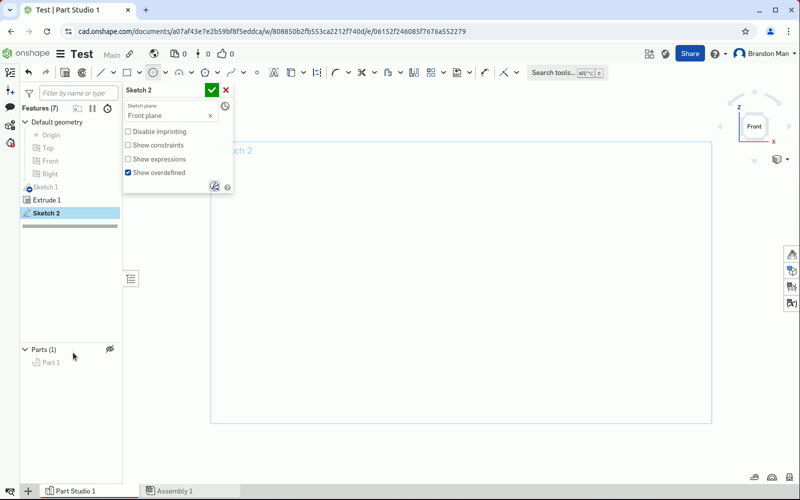
mouse_move(368, 182)
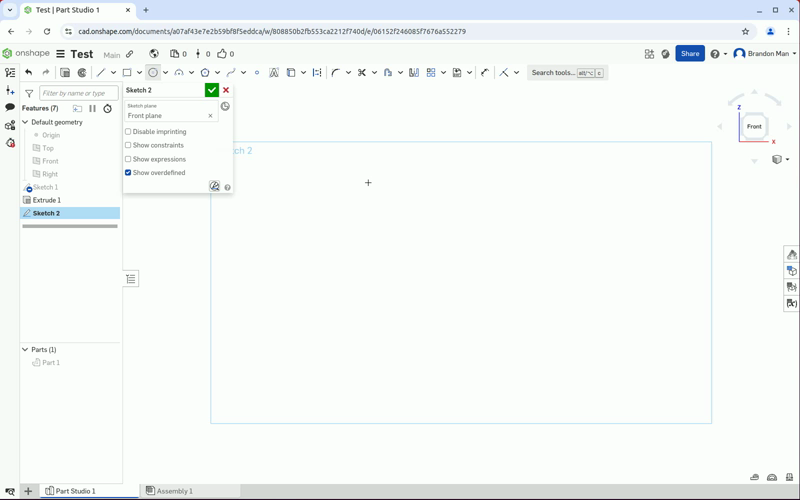
click(368, 182)
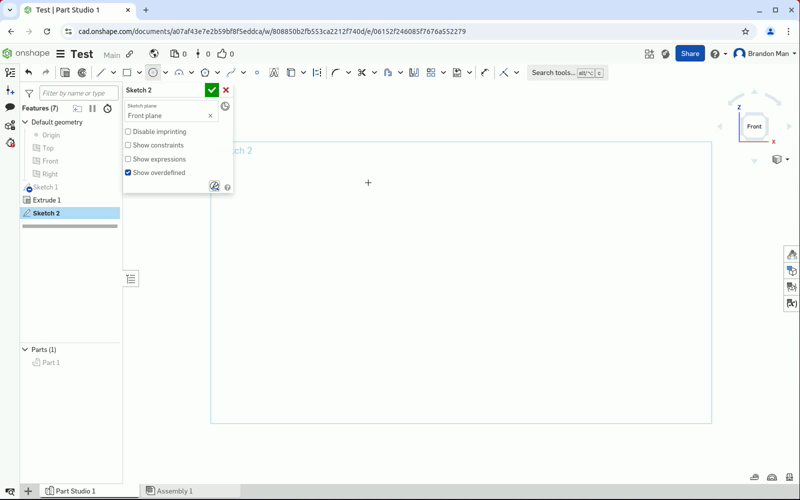
key_up(shift)
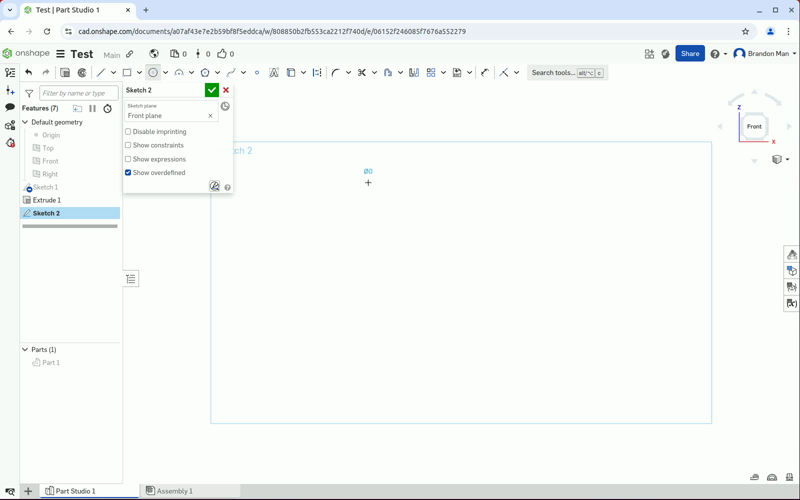
mouse_move(371, 182)
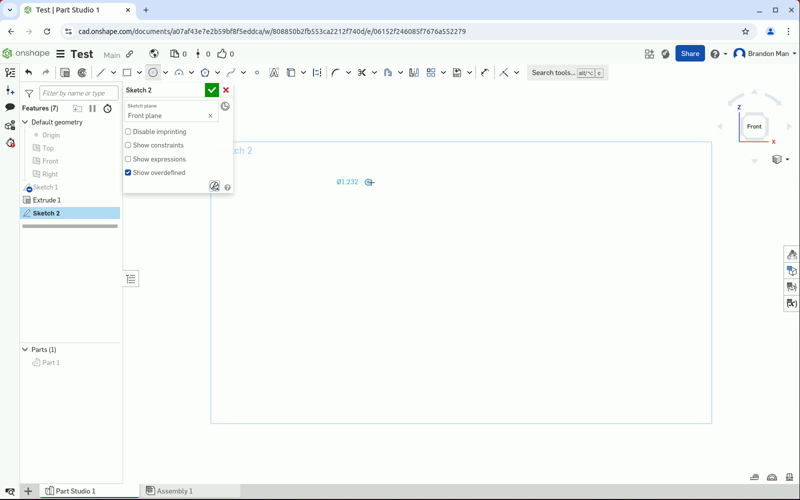
click(371, 182)
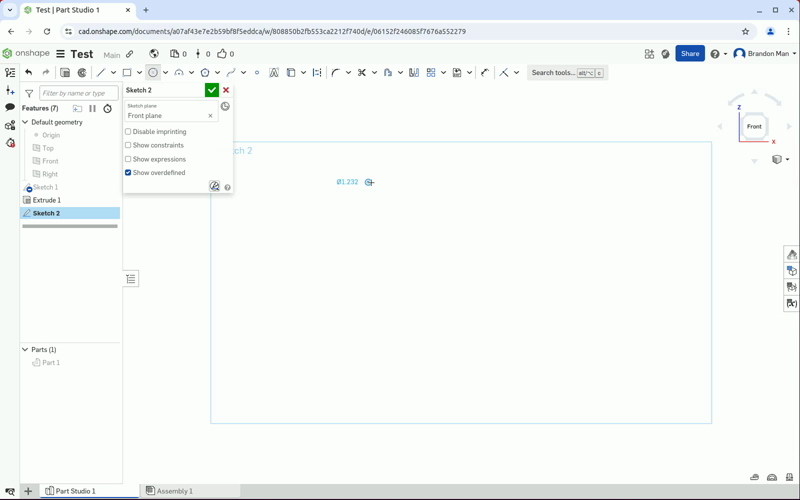
key(esc)
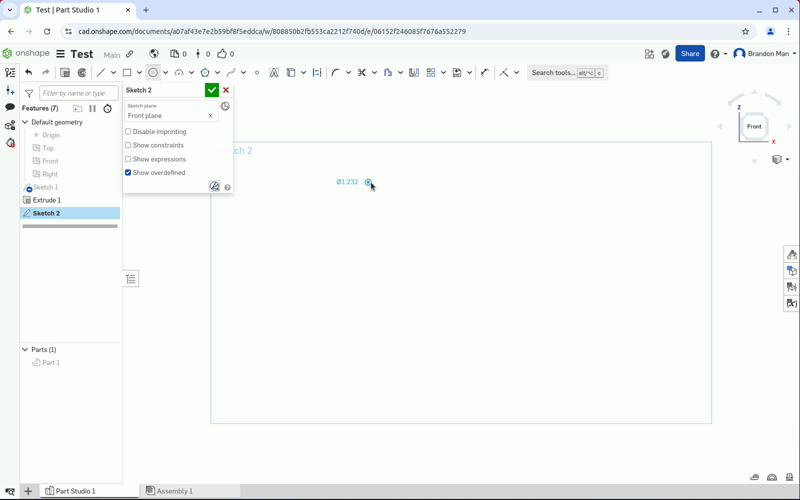
mouse_move(367, 181)
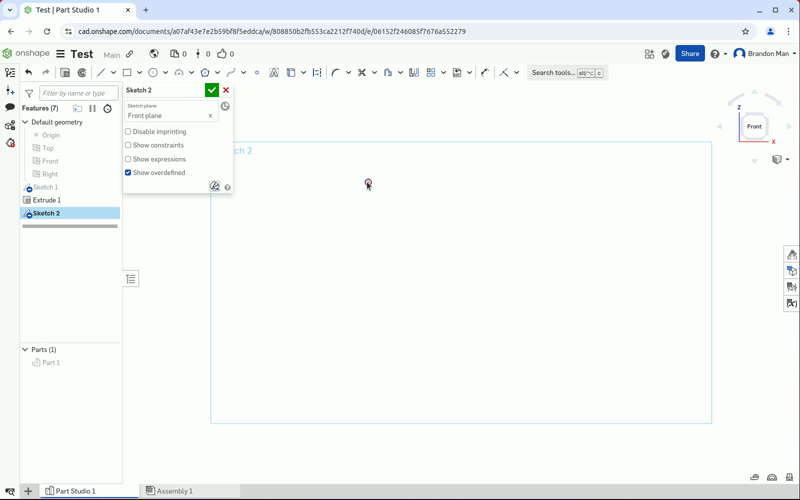
scroll(6)
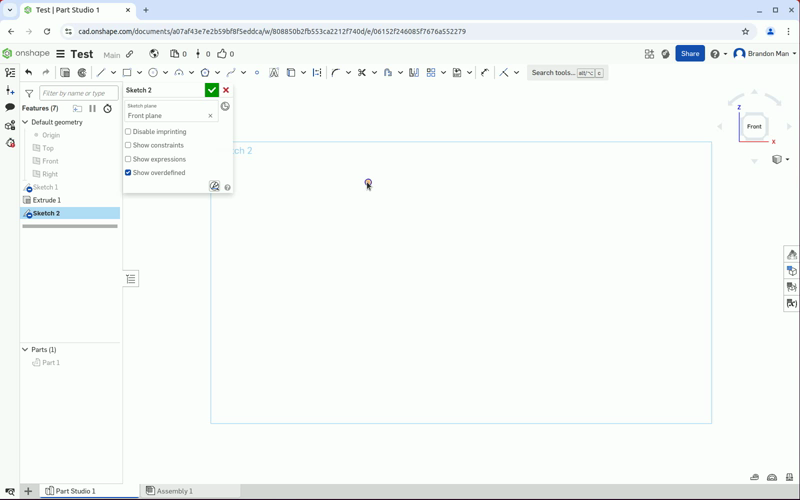
scroll(6)
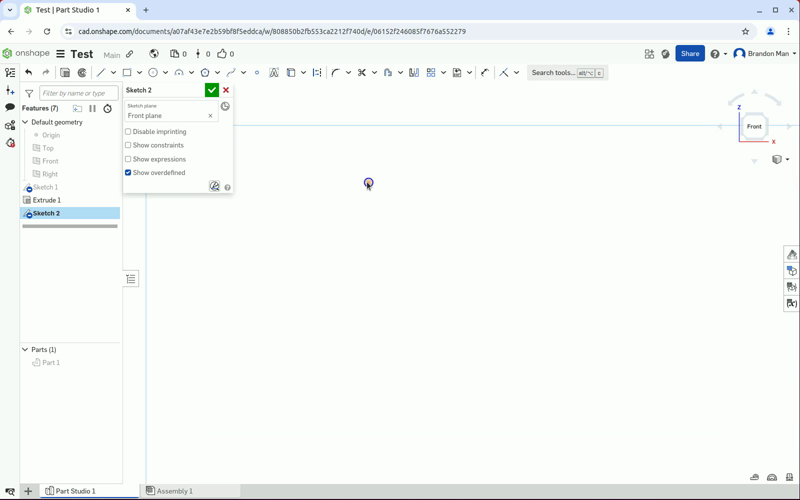
scroll(6)
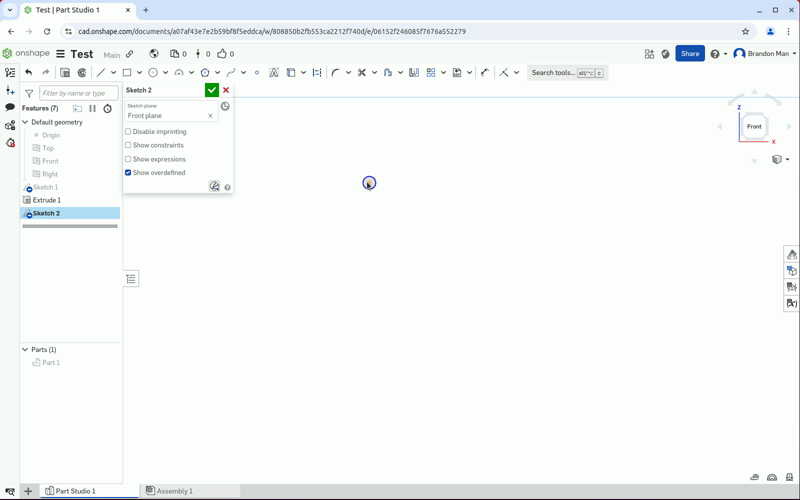
scroll(6)
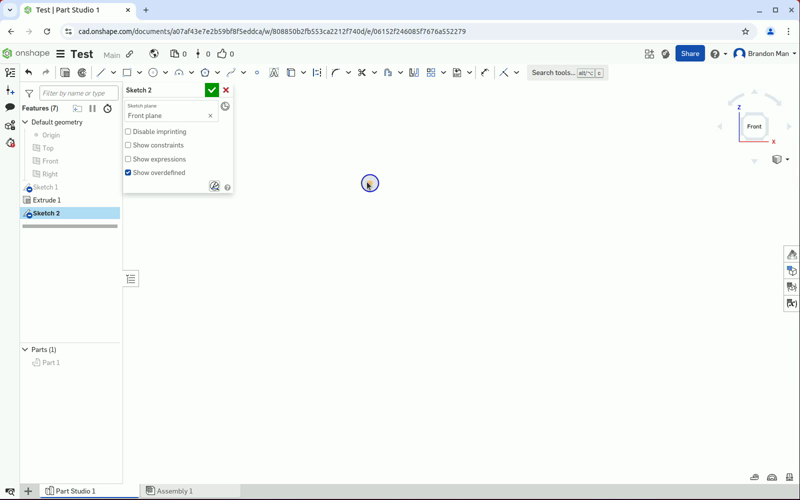
scroll(6)
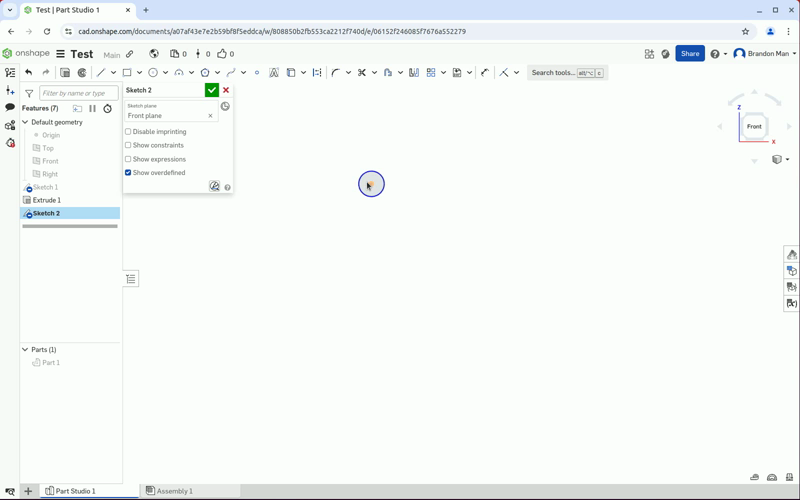
scroll(6)
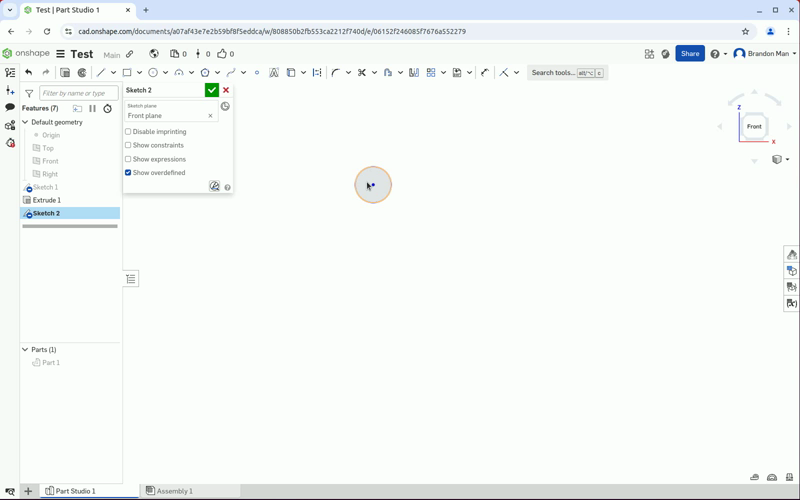
scroll(6)
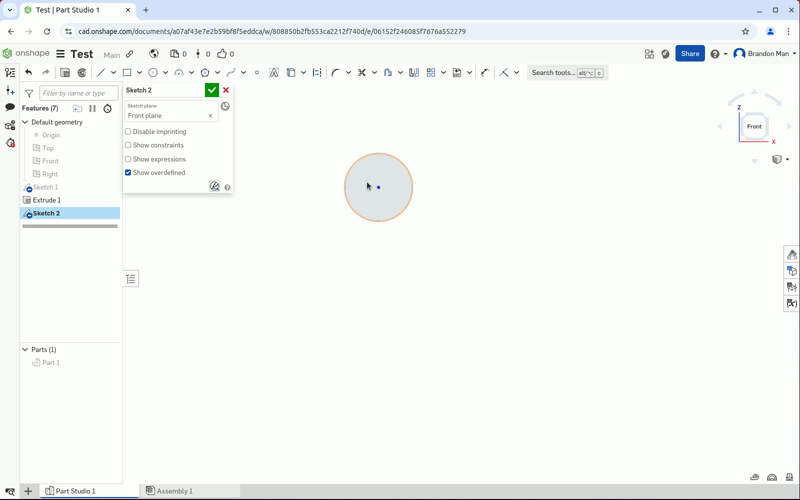
click(367, 181)
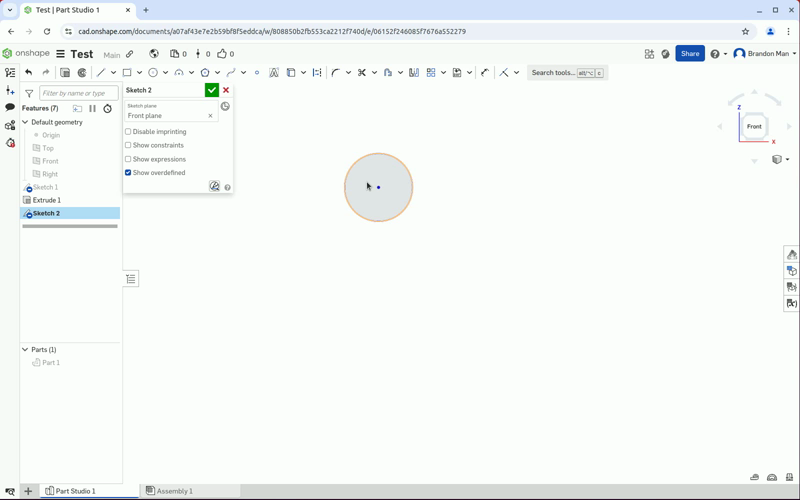
scroll(-6)
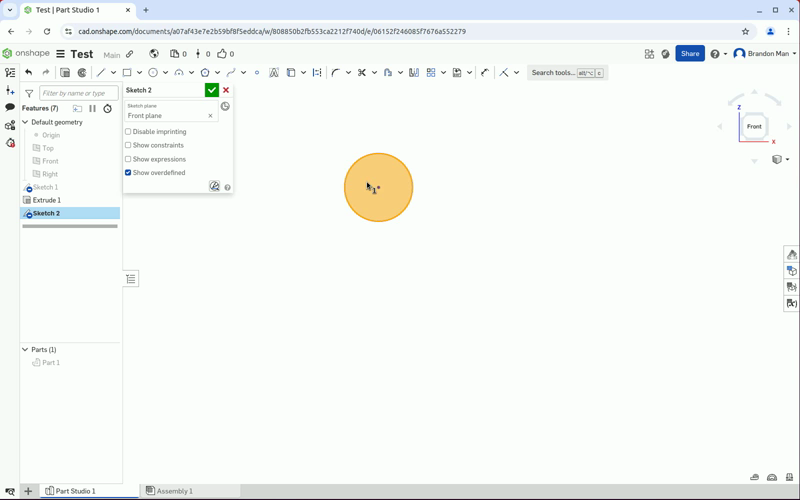
scroll(-6)
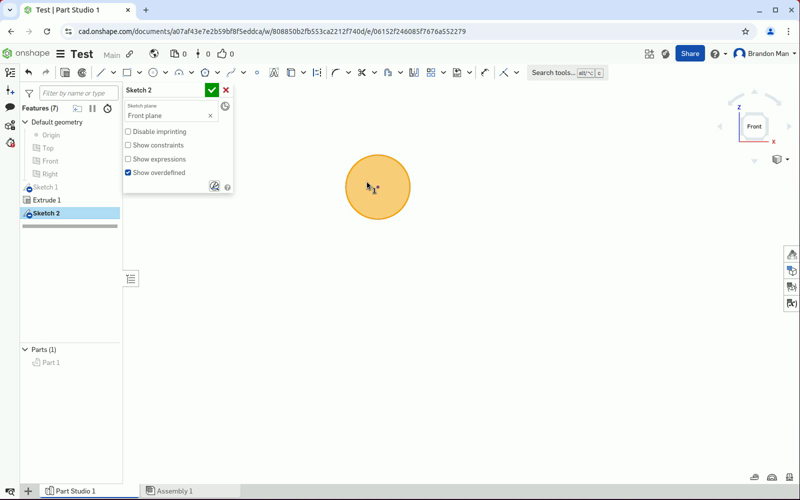
scroll(-6)
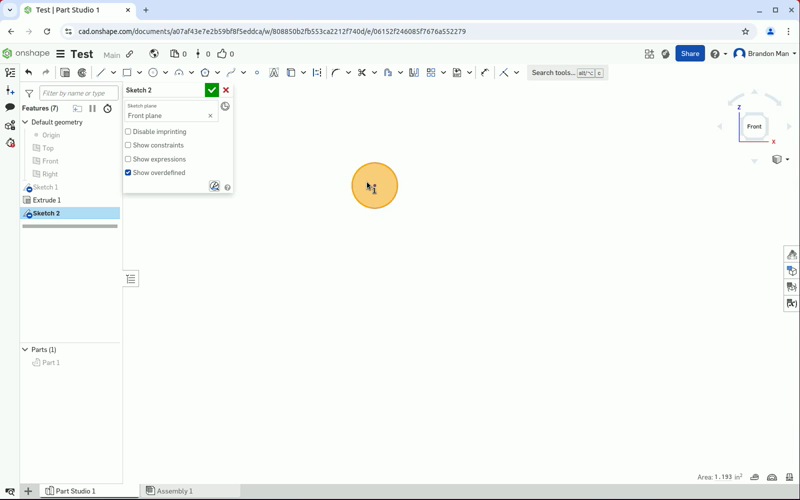
scroll(-6)
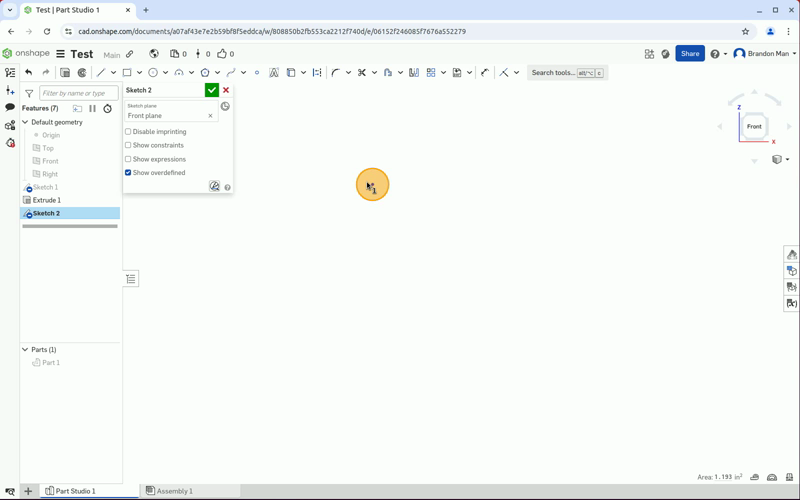
scroll(-6)
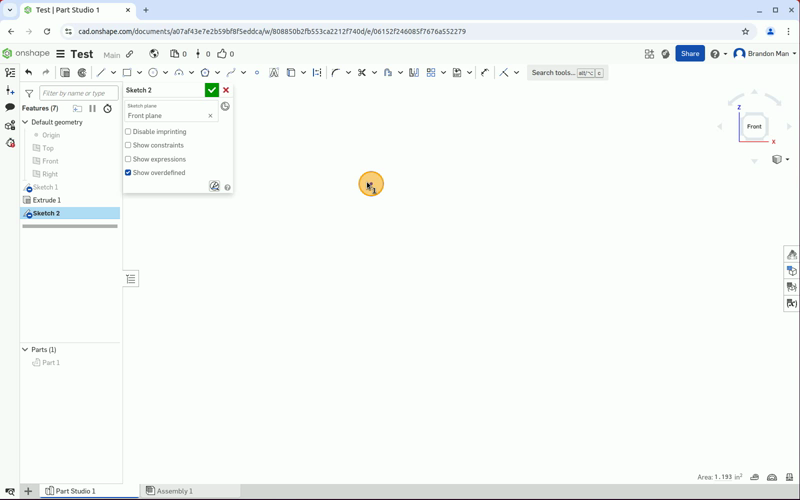
scroll(-6)
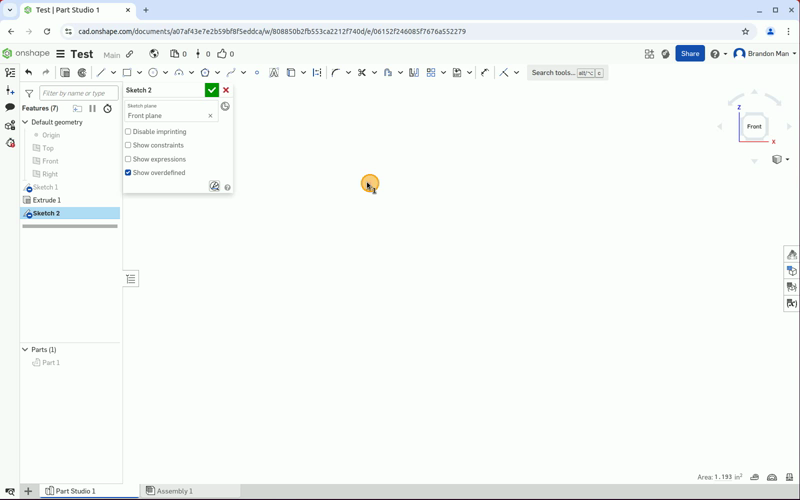
scroll(-6)
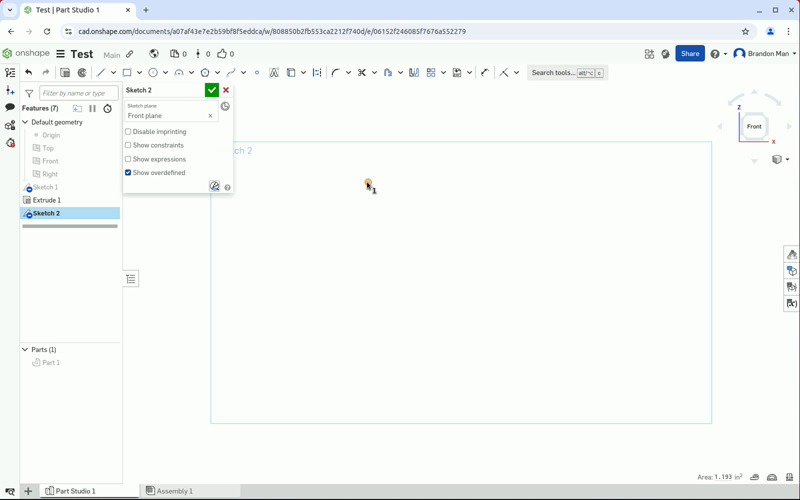
mouse_move(73, 352)
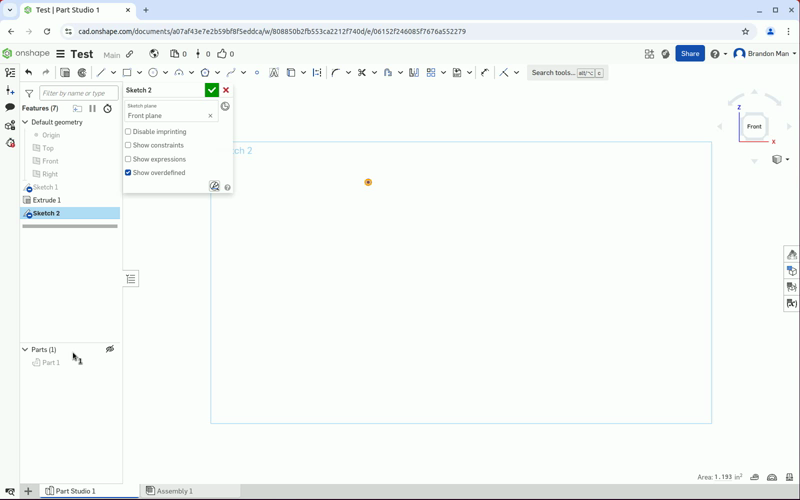
key(shift+y)
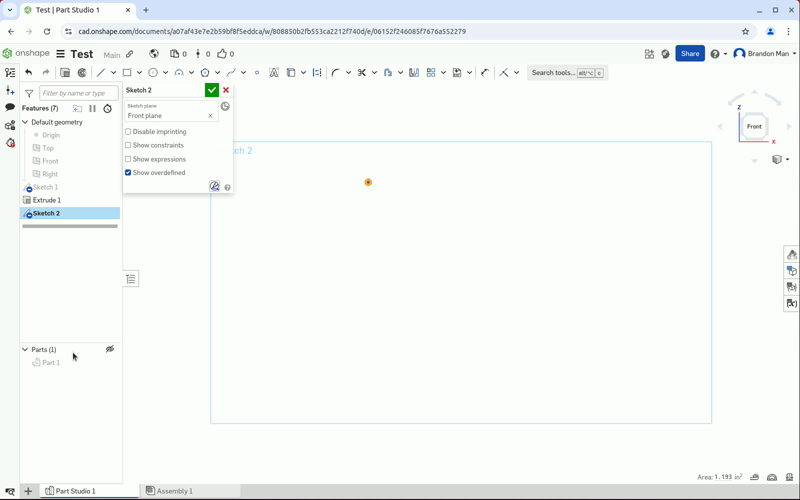
key(shift+e)
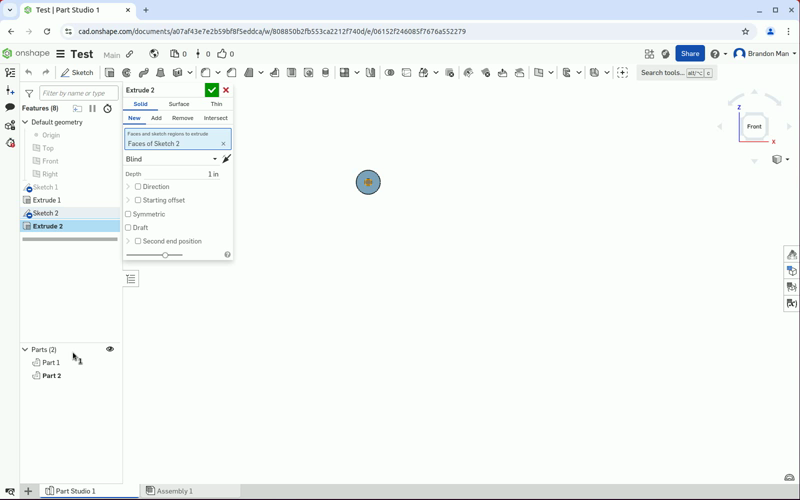
mouse_move(143, 106)
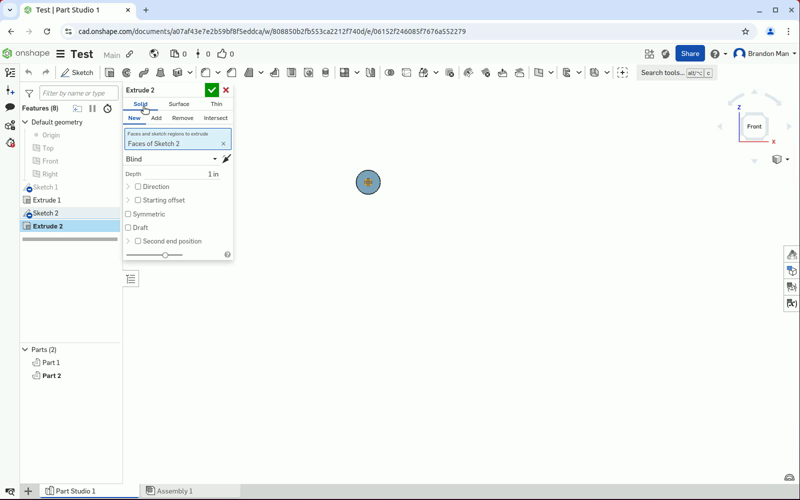
click(143, 106)
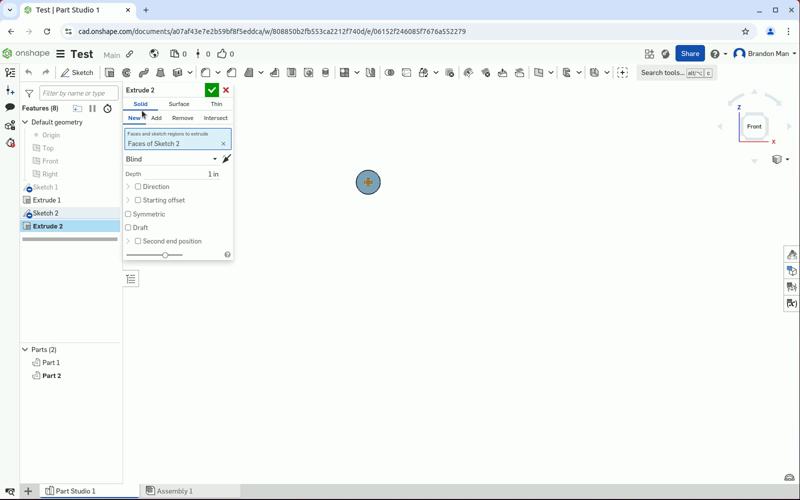
mouse_move(137, 120)
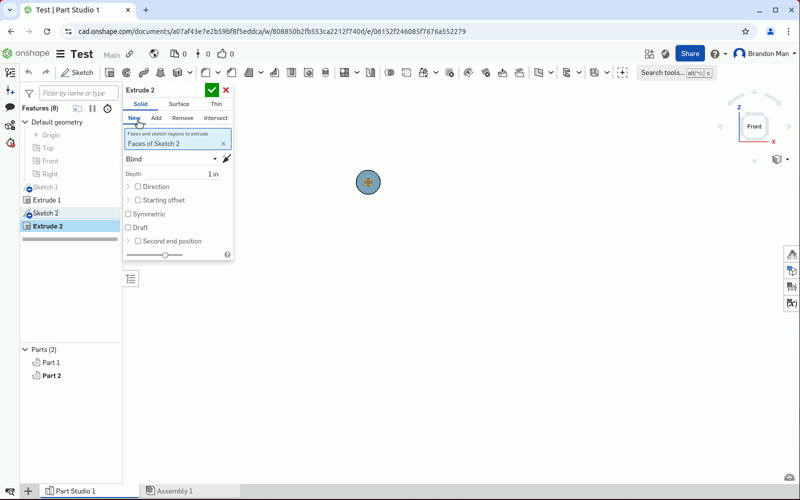
click(137, 120)
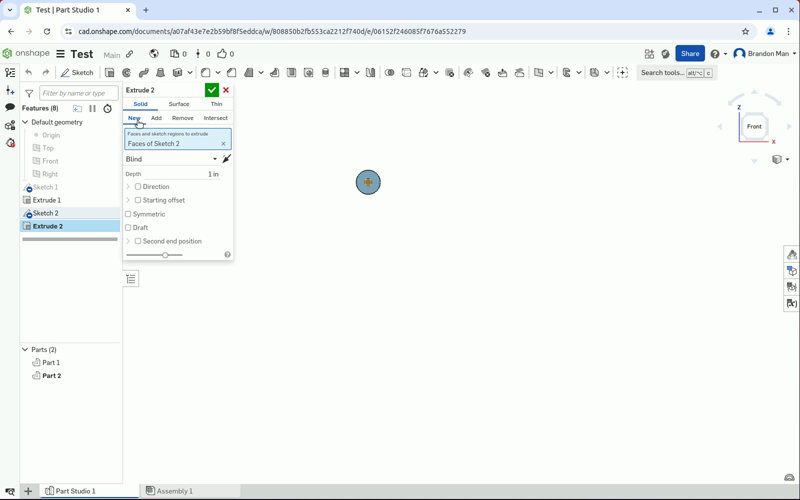
key(tab, 4)
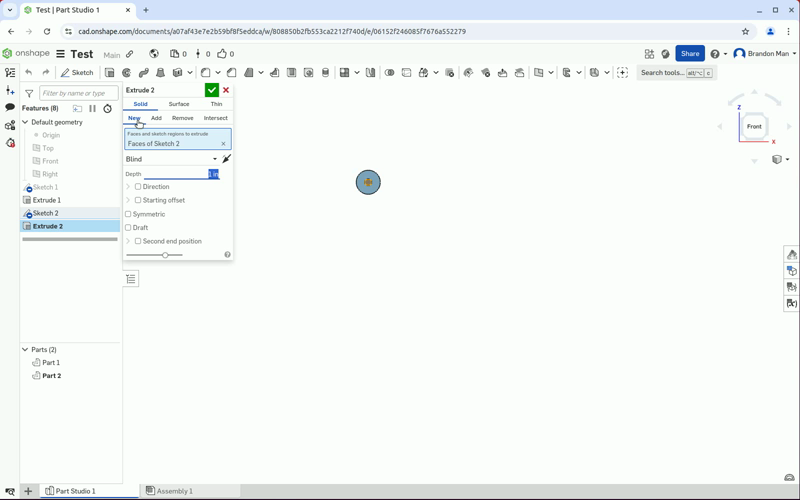
text(1.204)
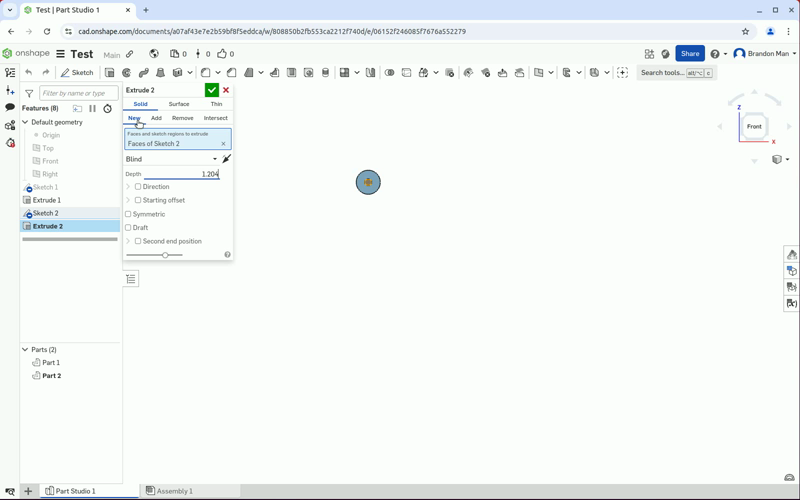
key(enter)
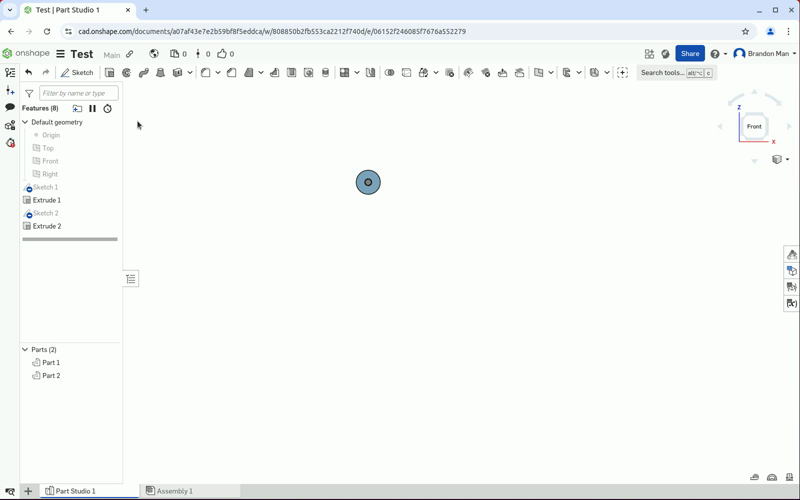
key(shift+h)
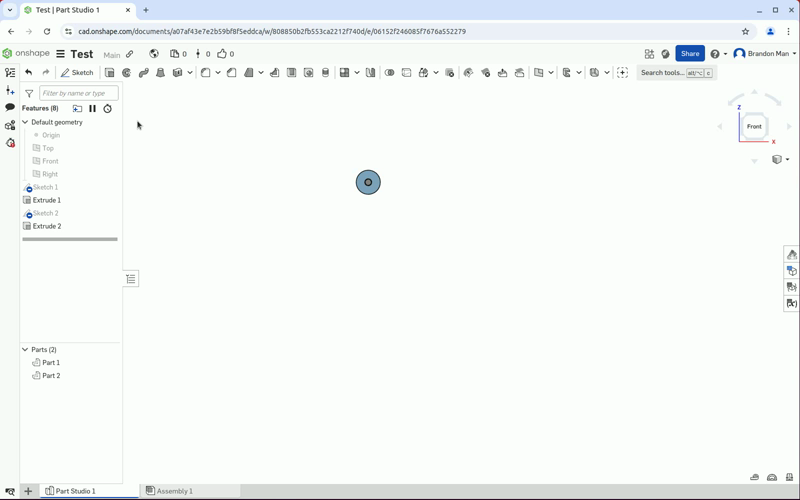
key(shift+h)
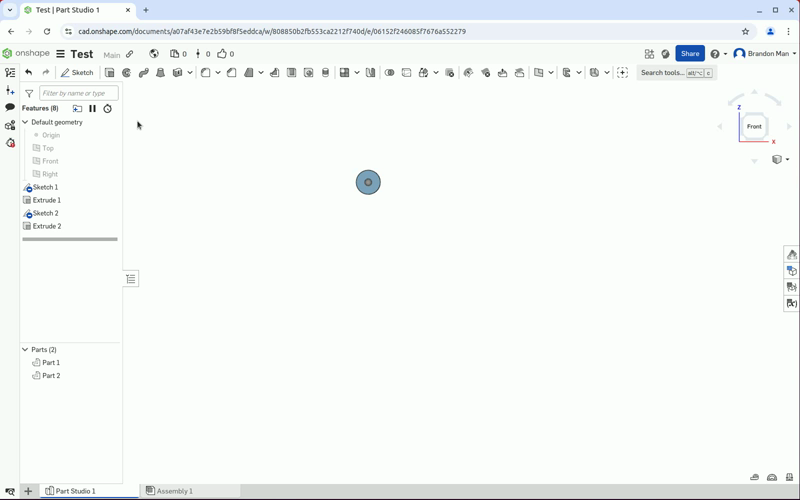
key(shift+7)
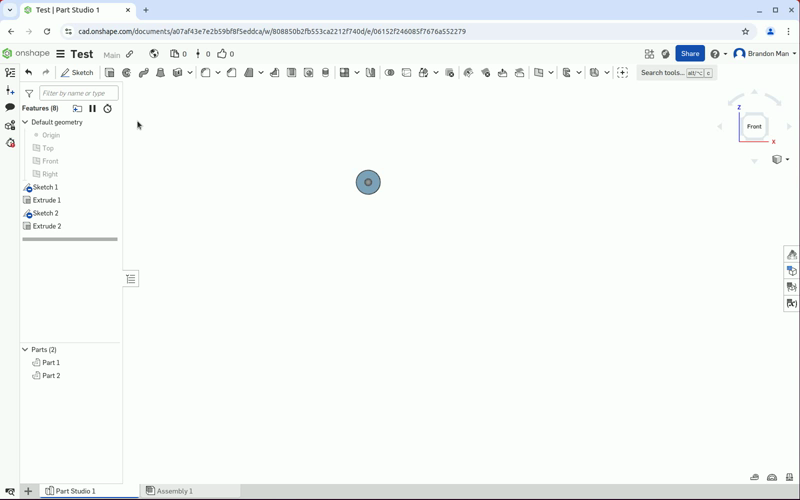
key(left, 2)
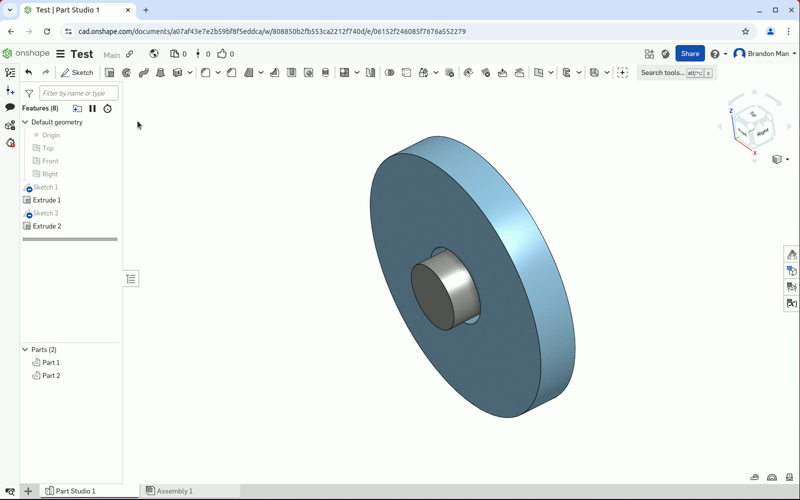
key(down, 2)
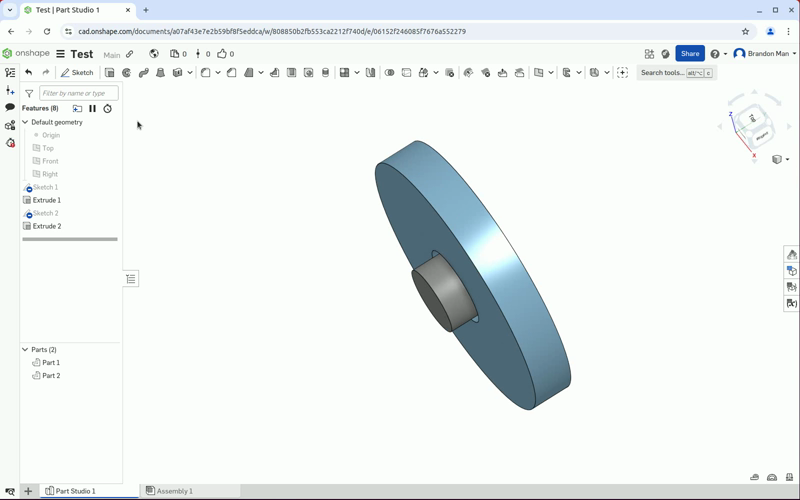
key(up, 2)
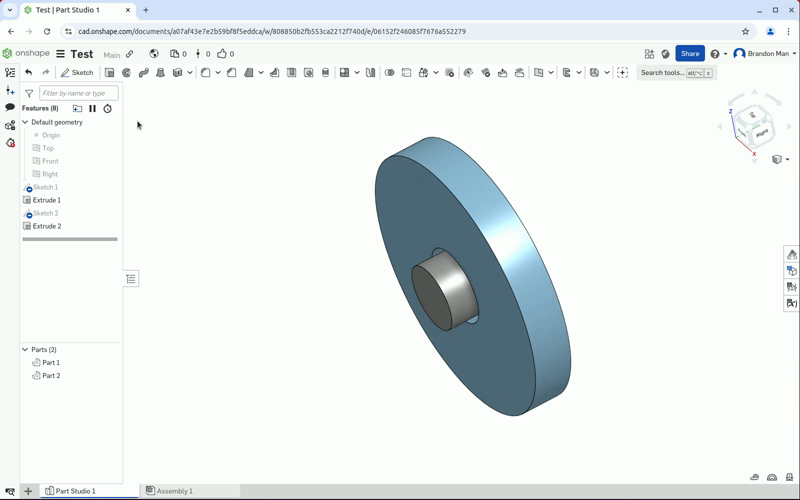
key(right, 2)
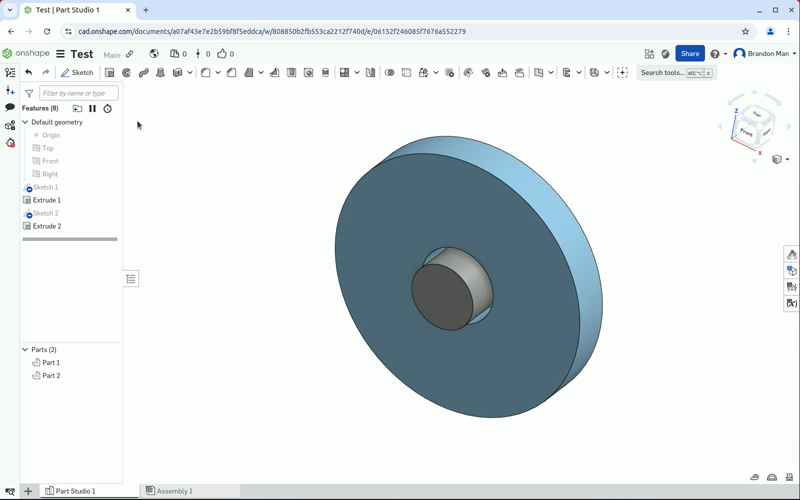
mouse_move(73, 189)
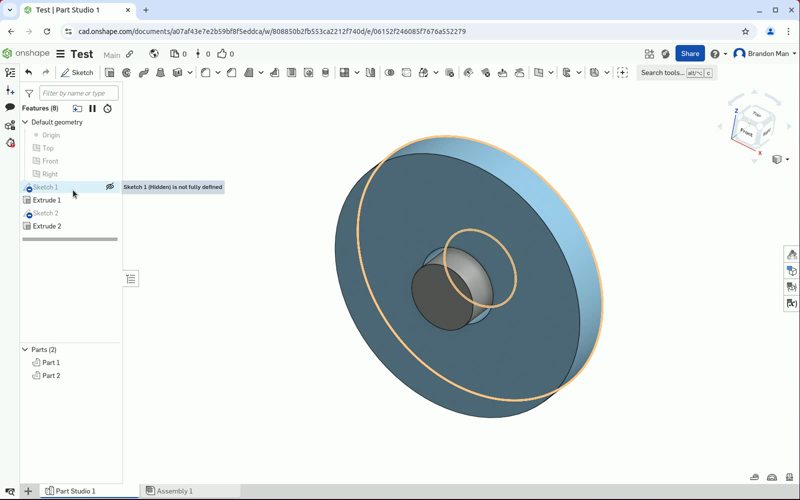
click(73, 189)